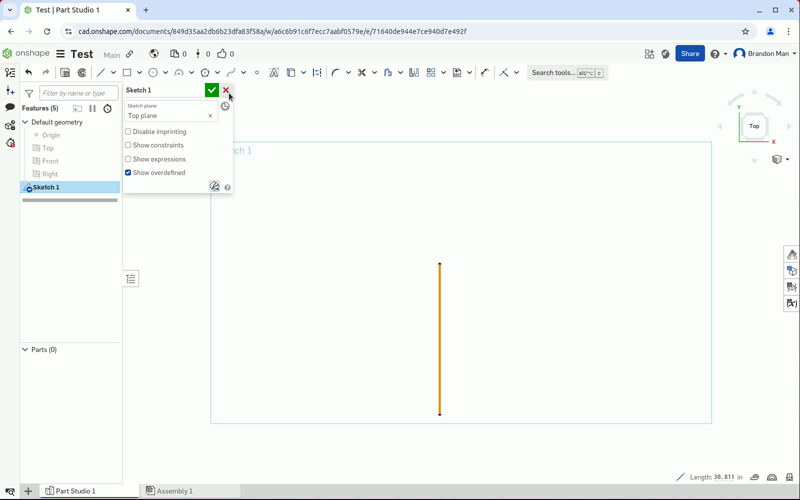
key(shift+h)
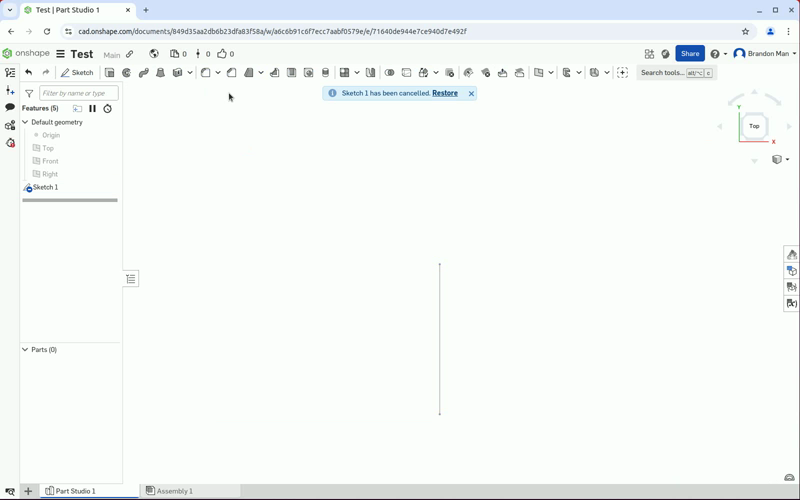
key(shift+s)
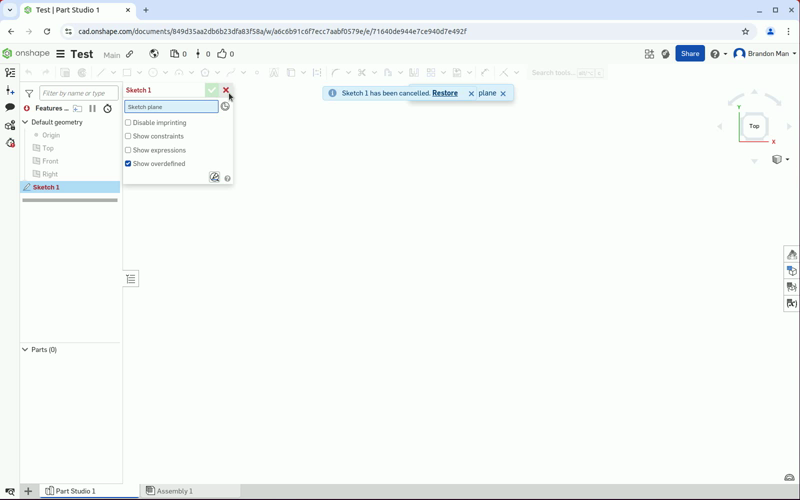
mouse_move(73, 150)
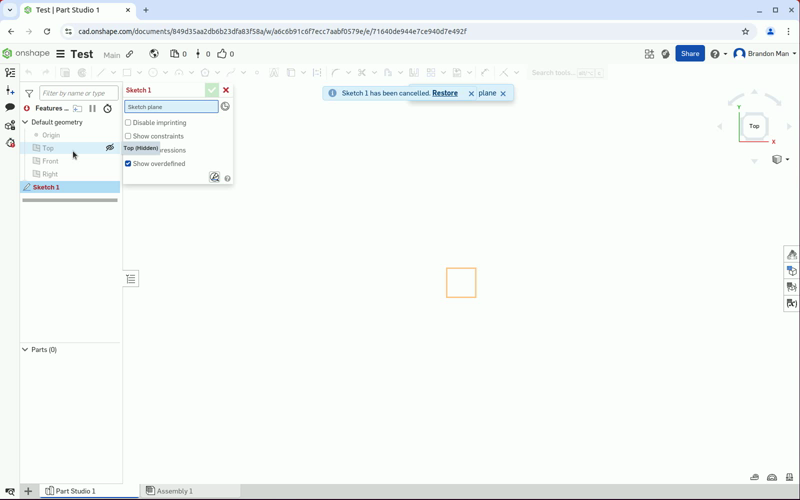
click(73, 150)
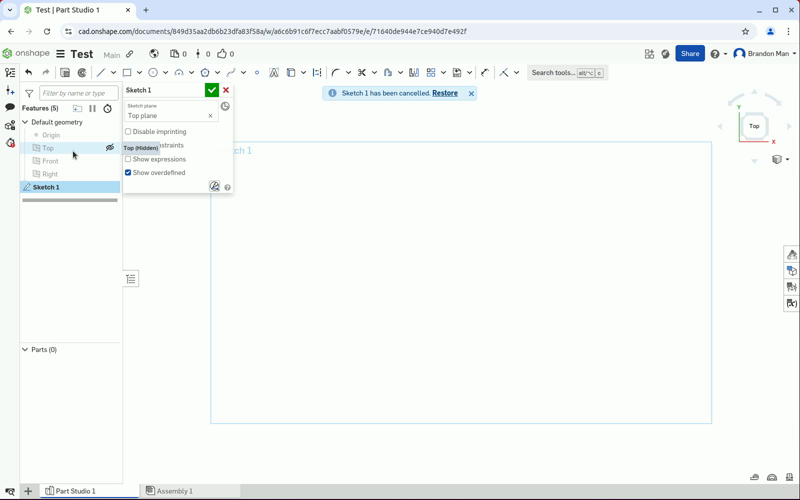
mouse_move(73, 352)
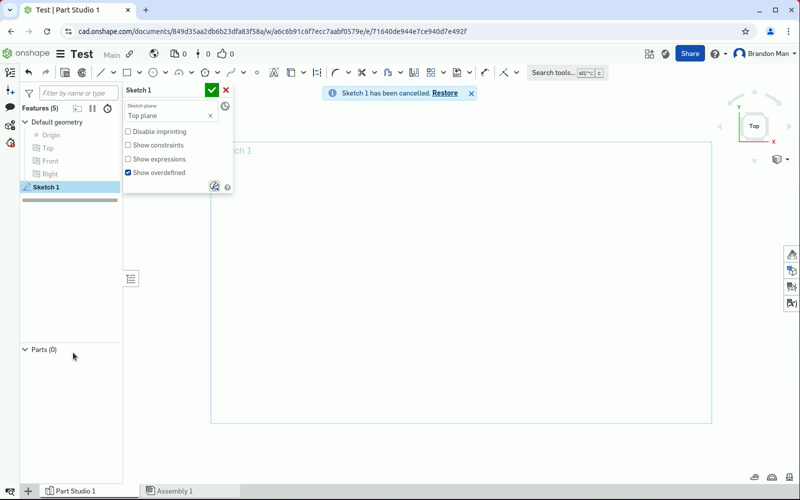
key(y)
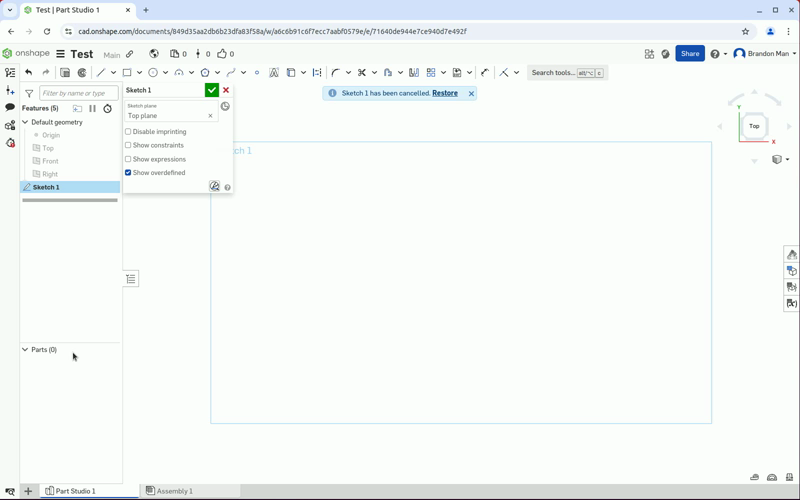
key(c)
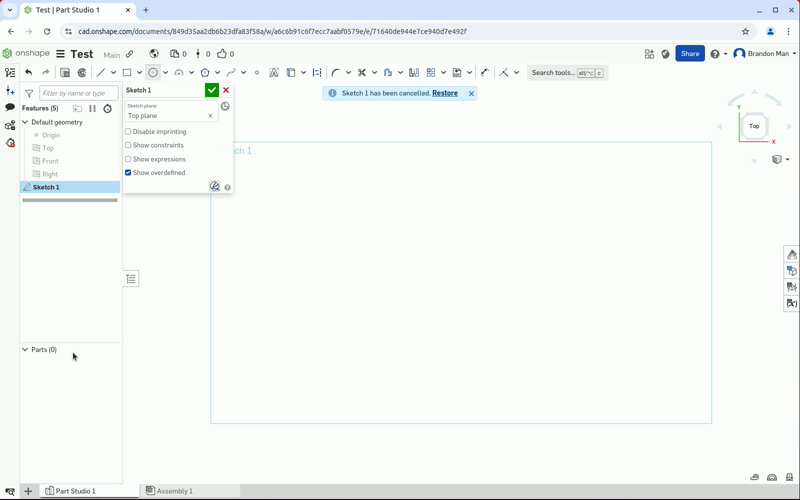
key_down(shift)
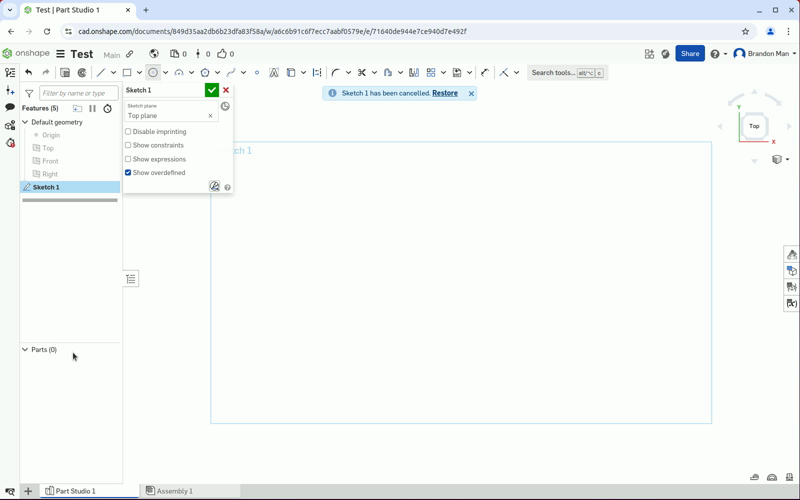
mouse_move(461, 282)
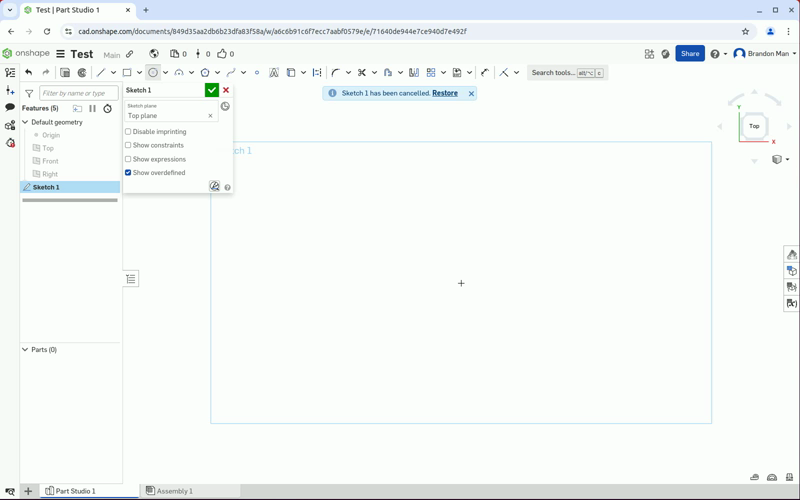
click(461, 282)
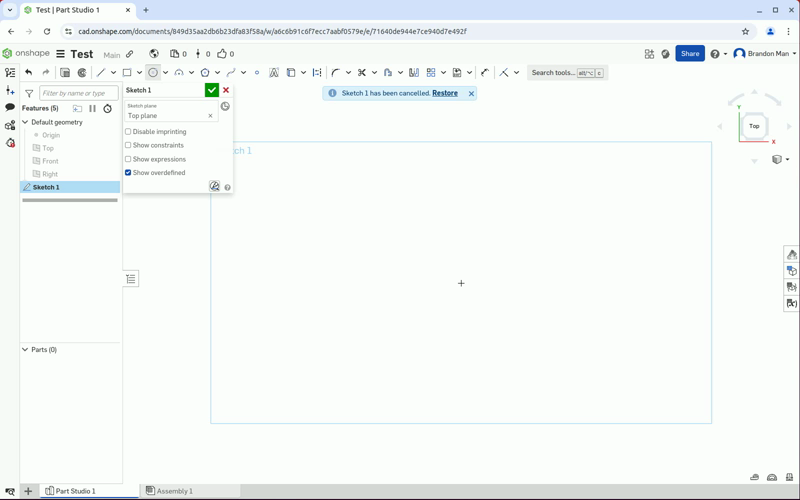
key_up(shift)
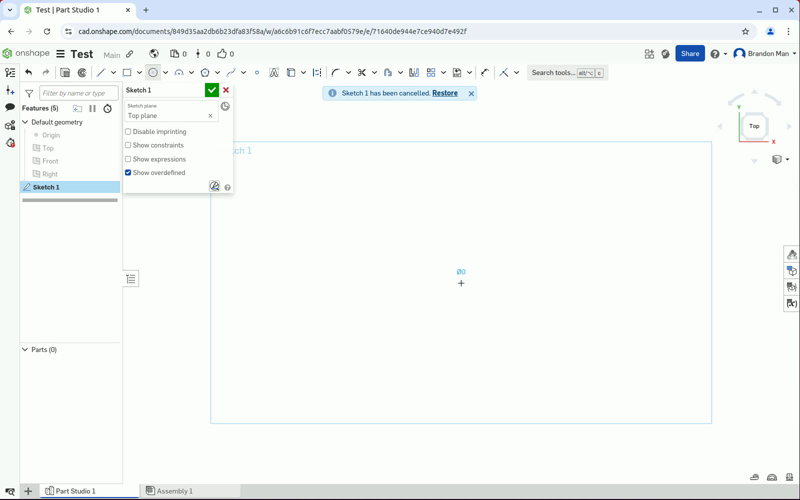
mouse_move(574, 282)
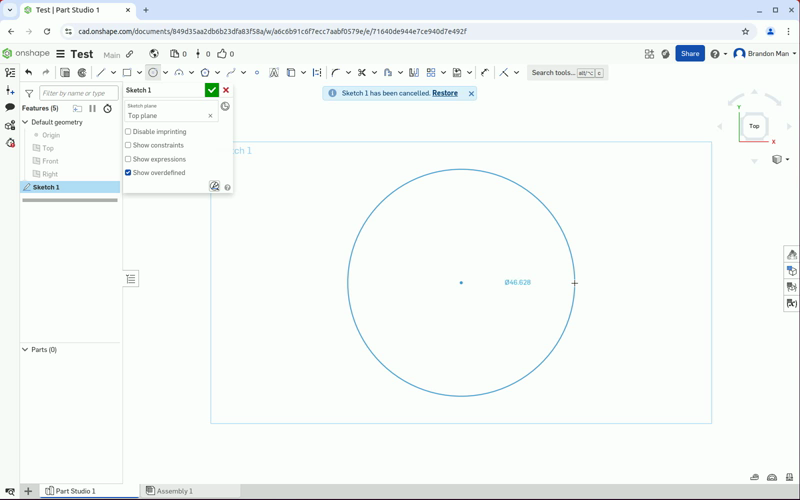
click(574, 282)
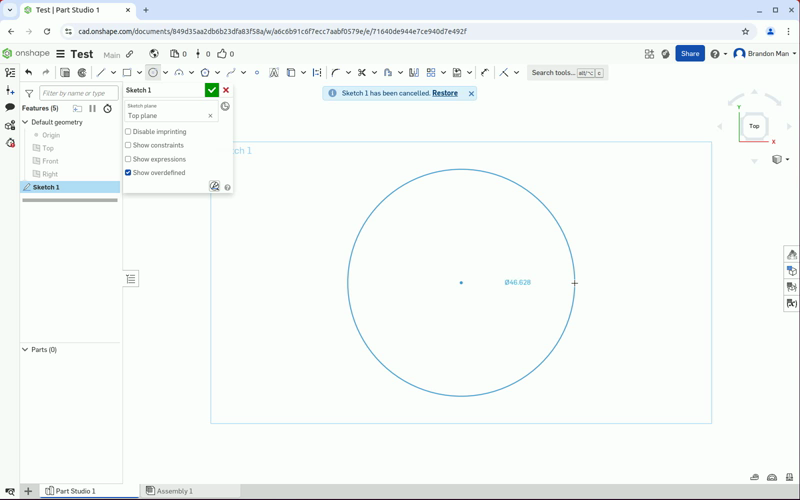
key(esc)
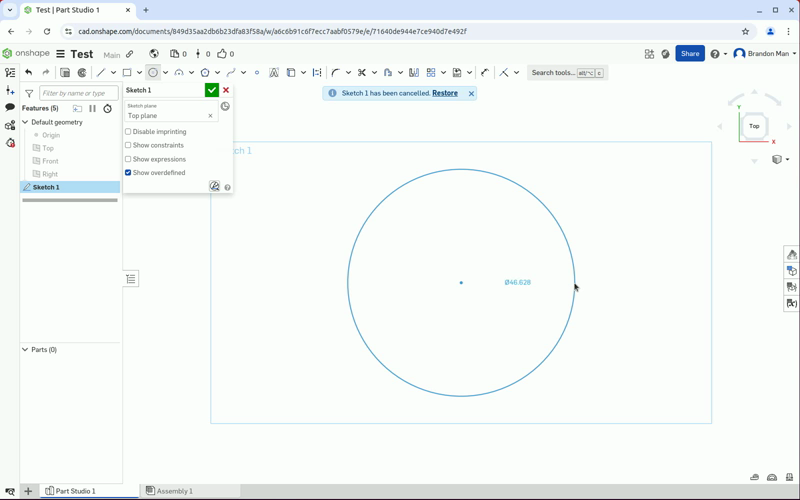
mouse_move(414, 332)
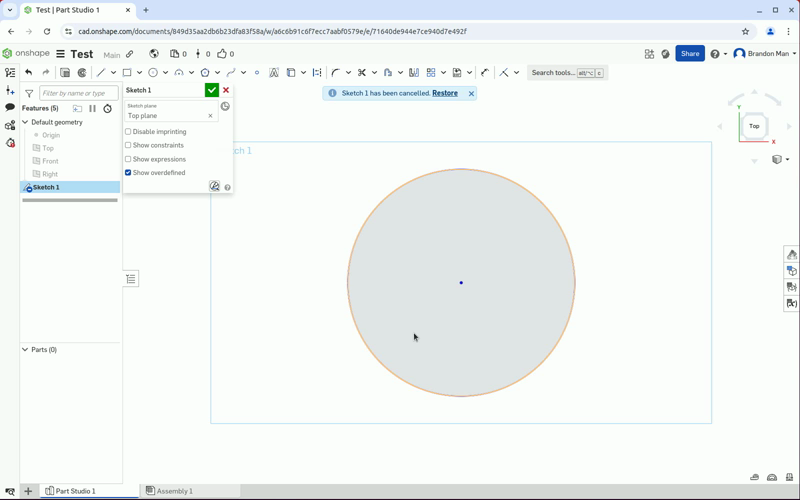
click(414, 332)
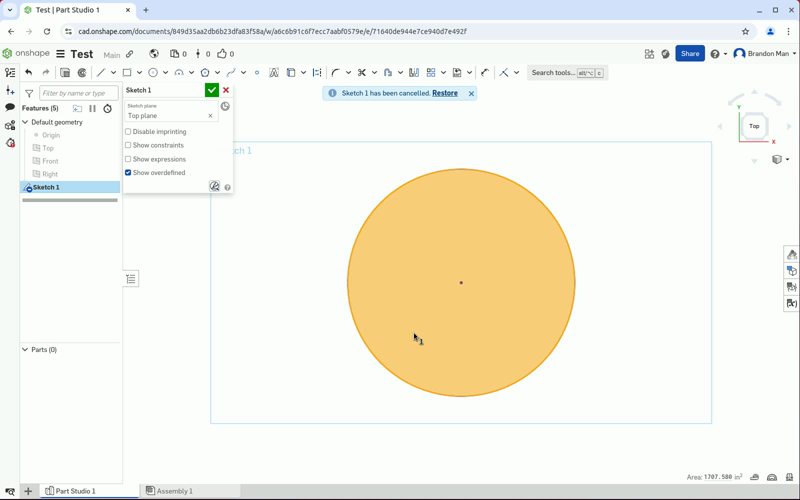
mouse_move(73, 352)
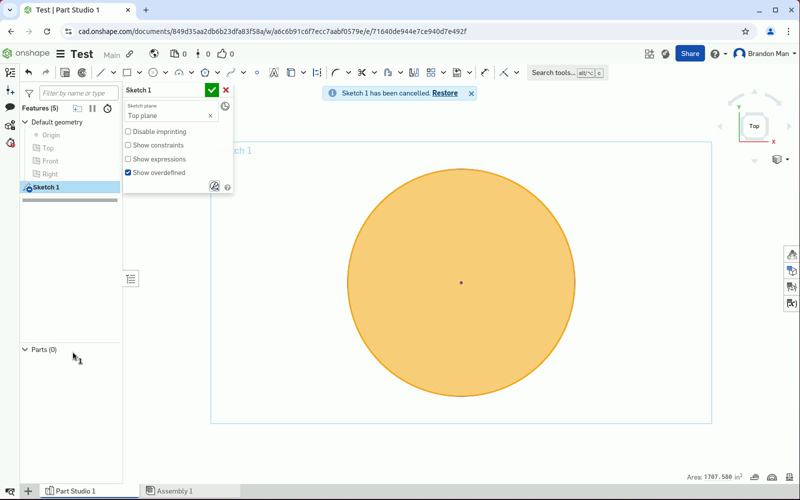
key(shift+y)
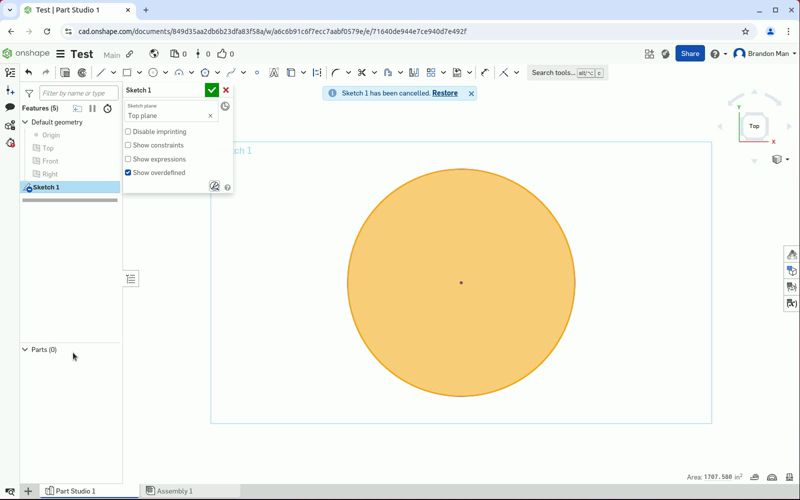
key(shift+e)
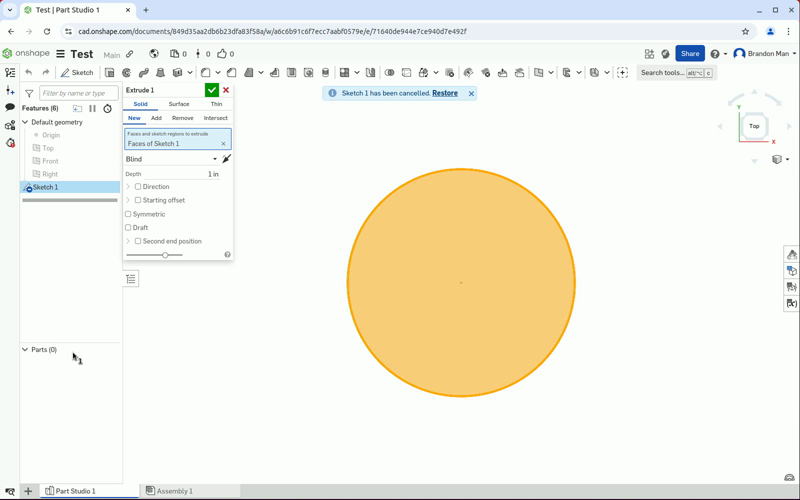
mouse_move(143, 106)
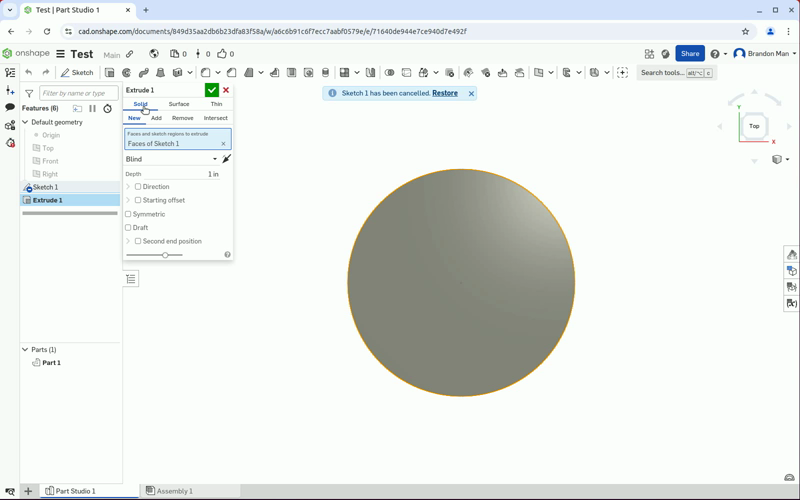
click(143, 106)
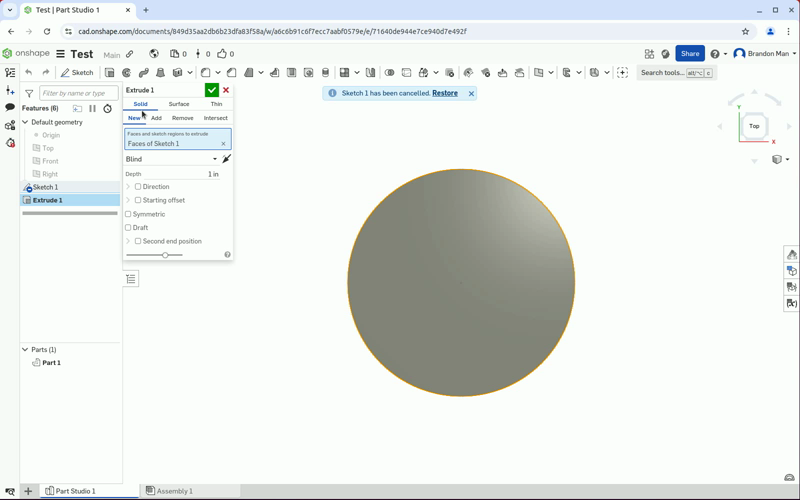
mouse_move(137, 120)
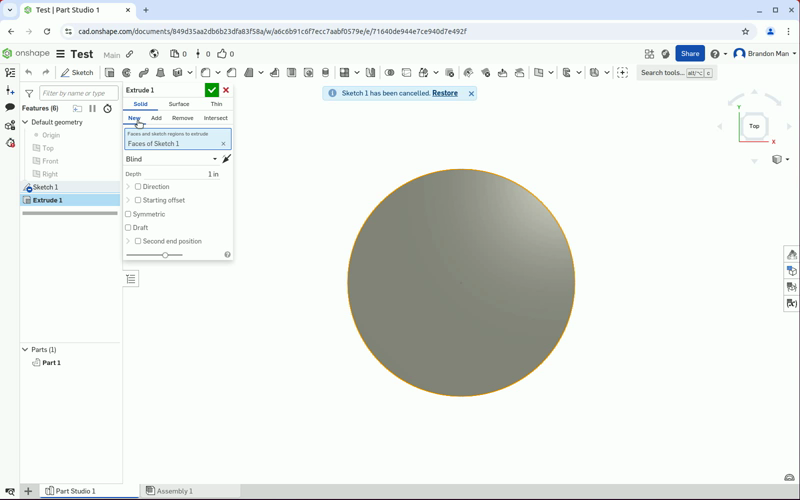
click(137, 120)
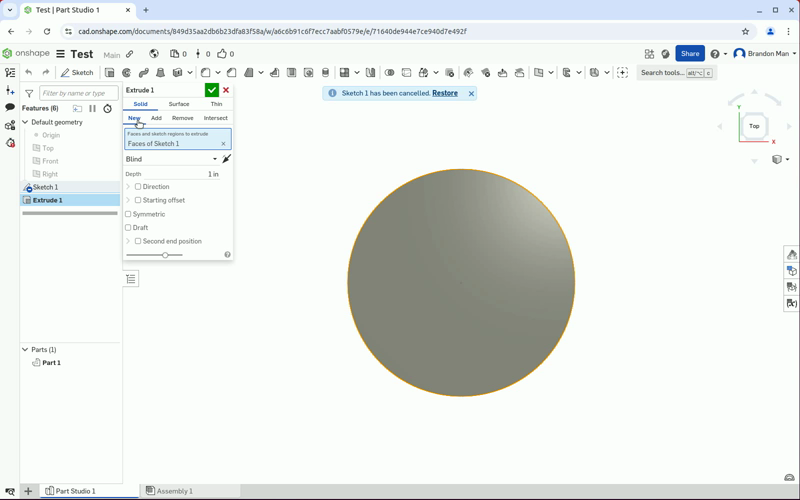
key(tab, 4)
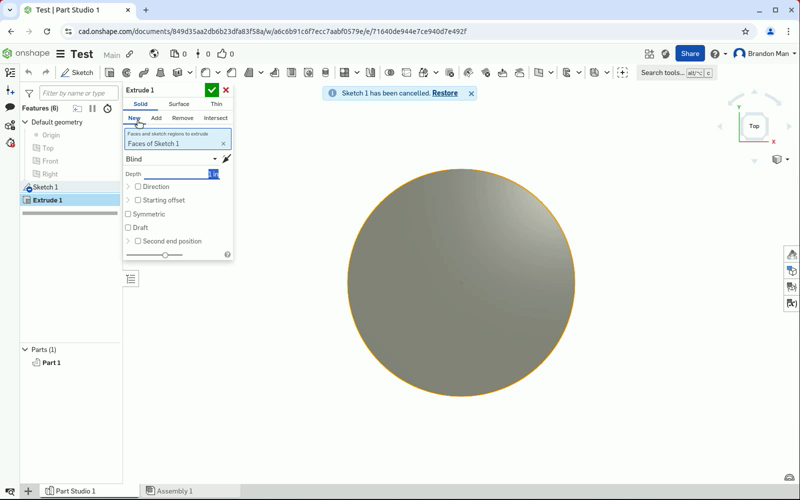
text(2.648)
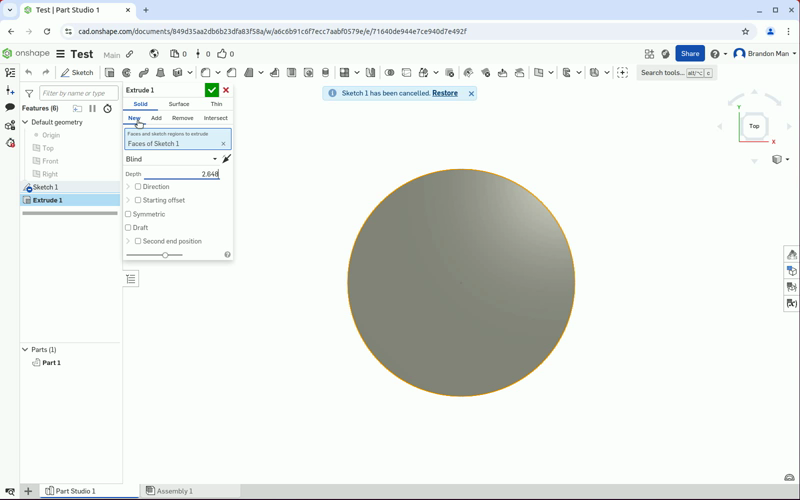
key(enter)
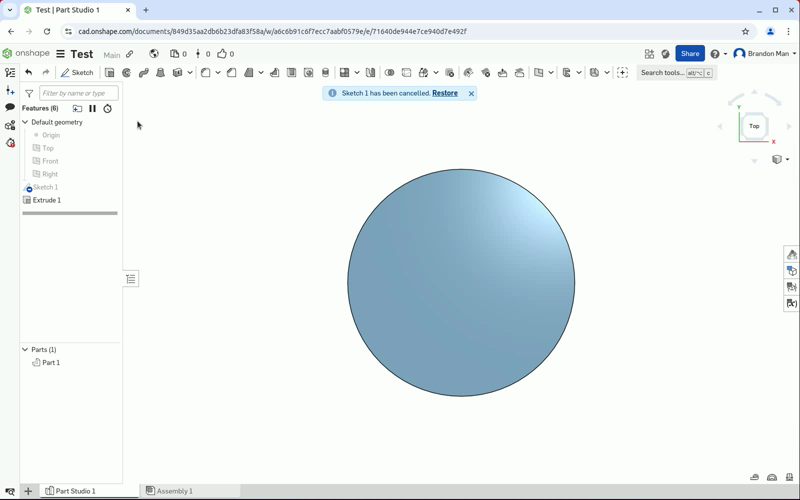
key(shift+h)
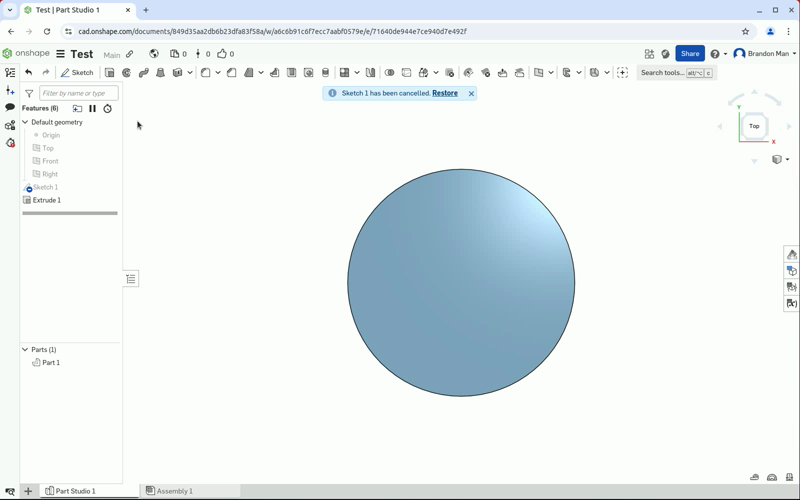
key(shift+h)
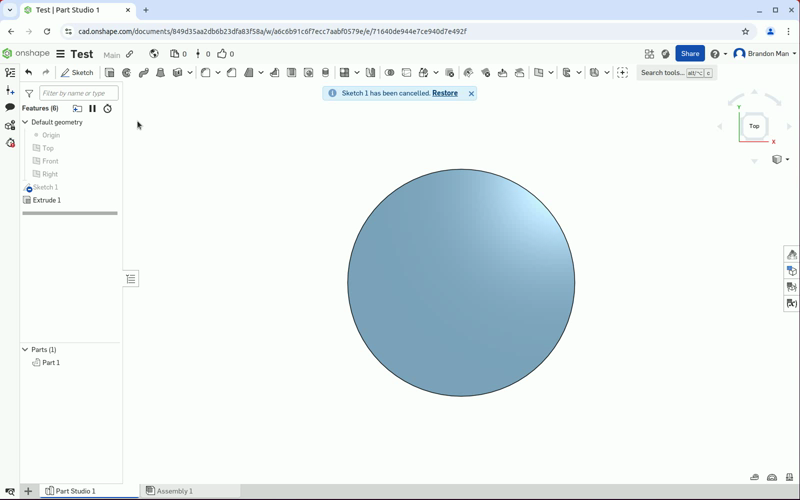
mouse_move(73, 189)
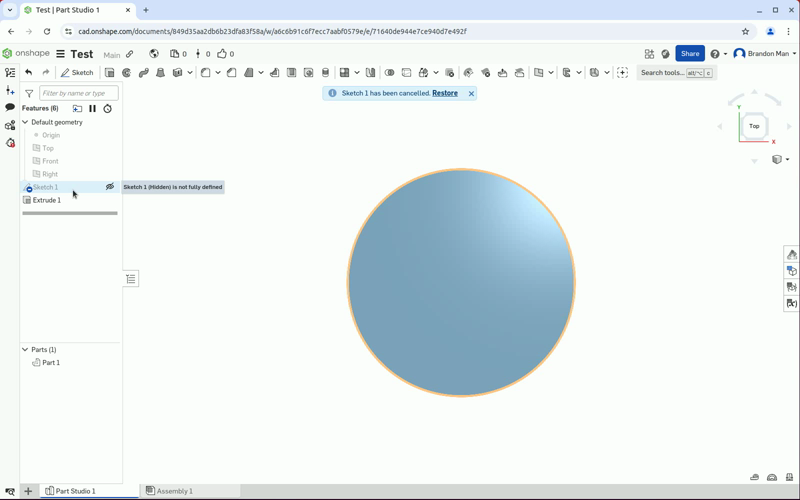
click(73, 189)
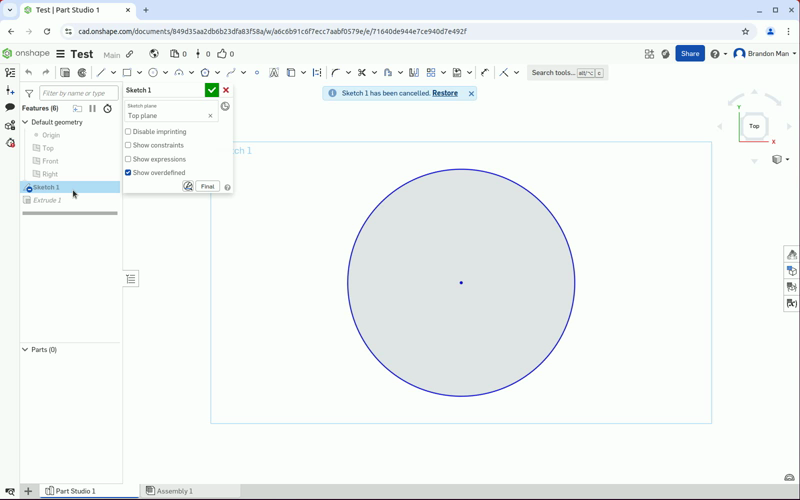
mouse_move(229, 92)
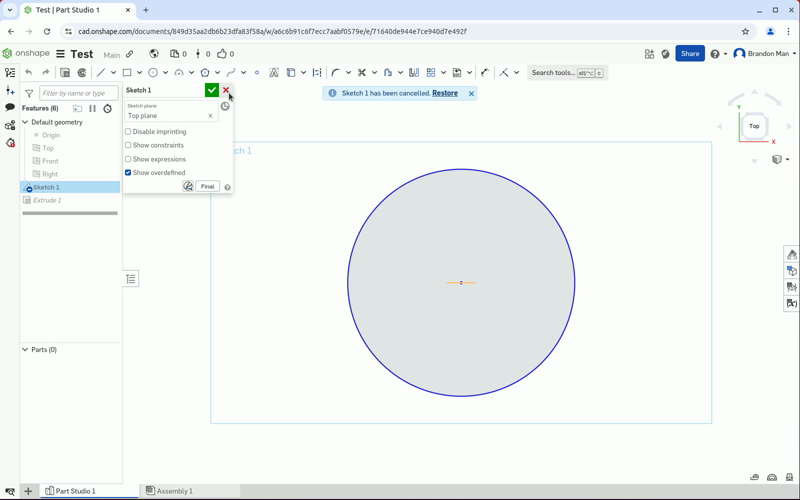
click(229, 92)
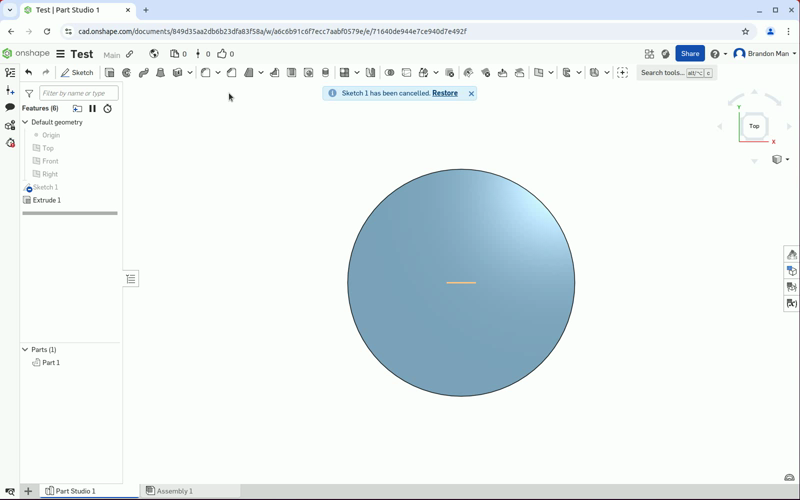
mouse_move(541, 75)
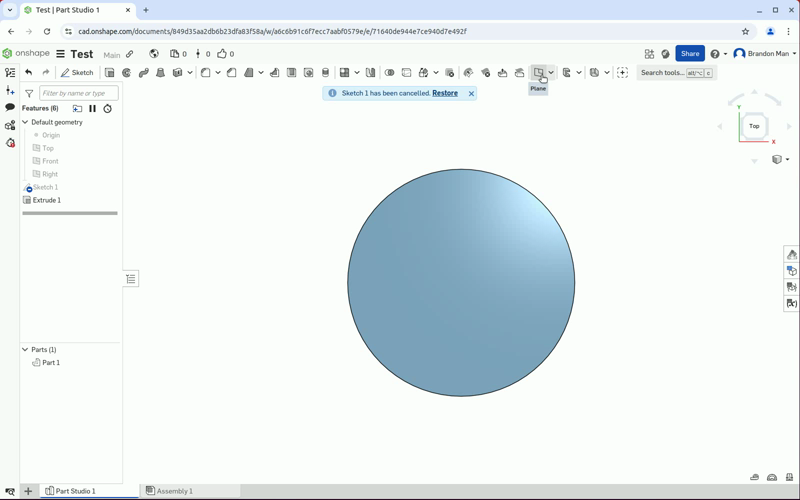
click(541, 75)
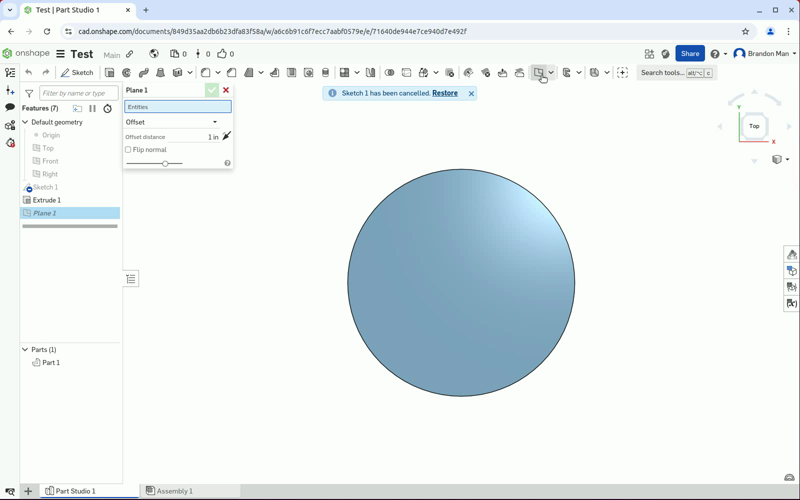
mouse_move(73, 150)
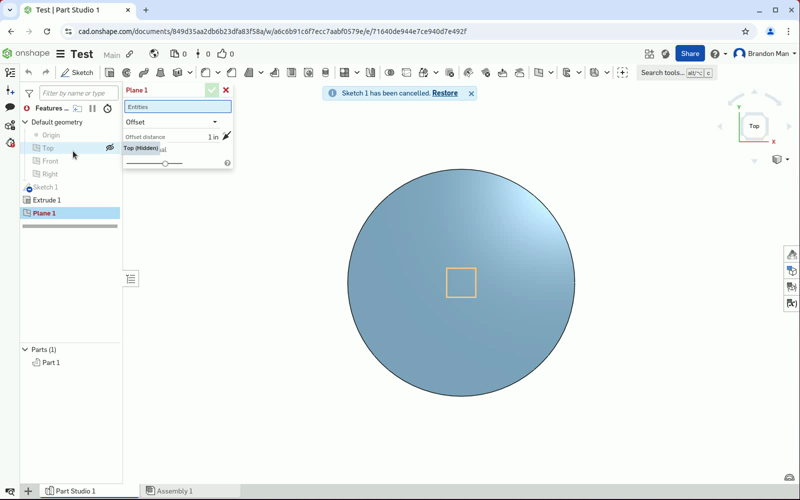
click(73, 150)
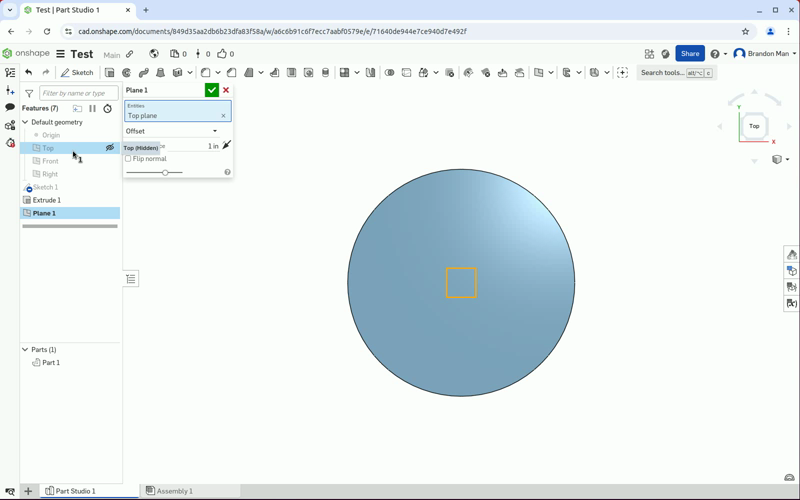
key(tab, 2)
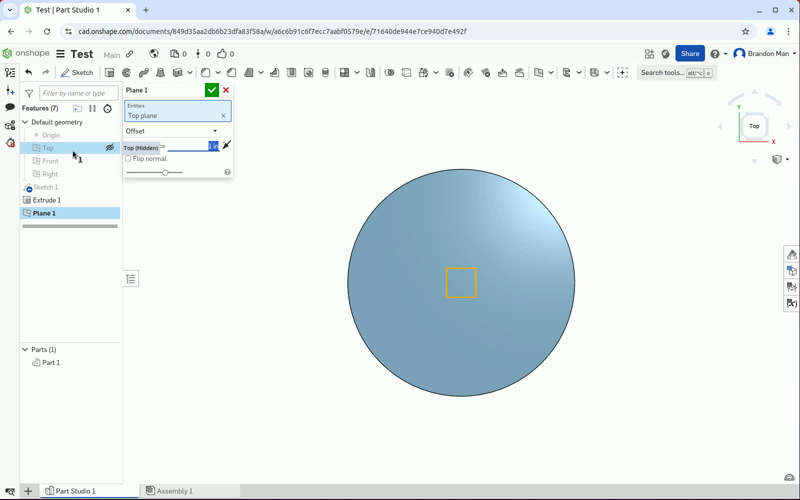
text(2.65)
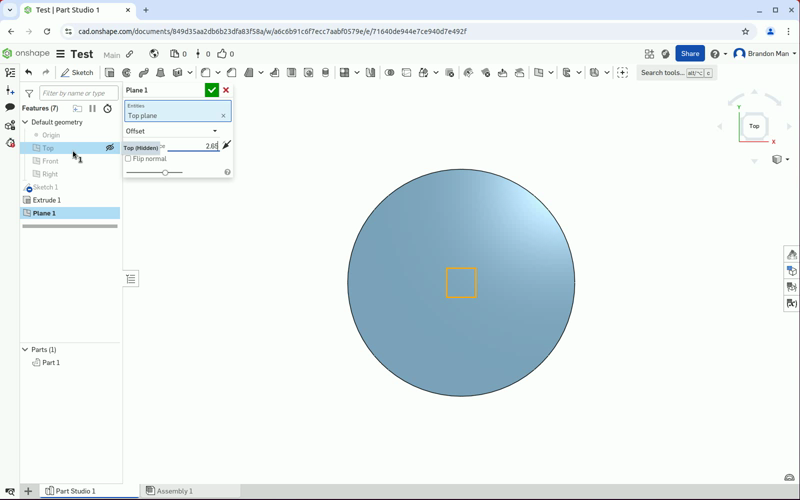
key(enter, 2)
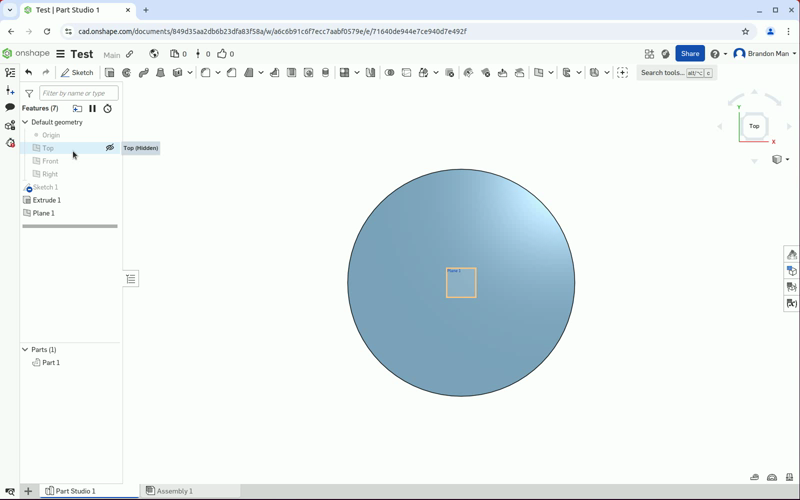
key(shift+s)
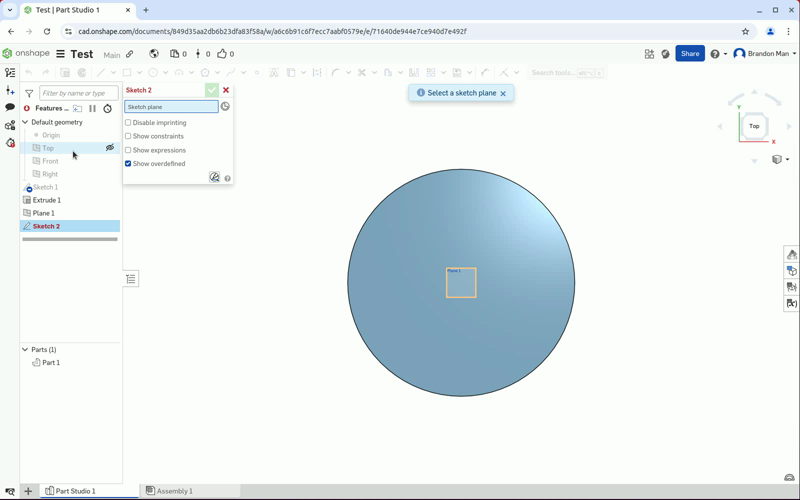
mouse_move(73, 215)
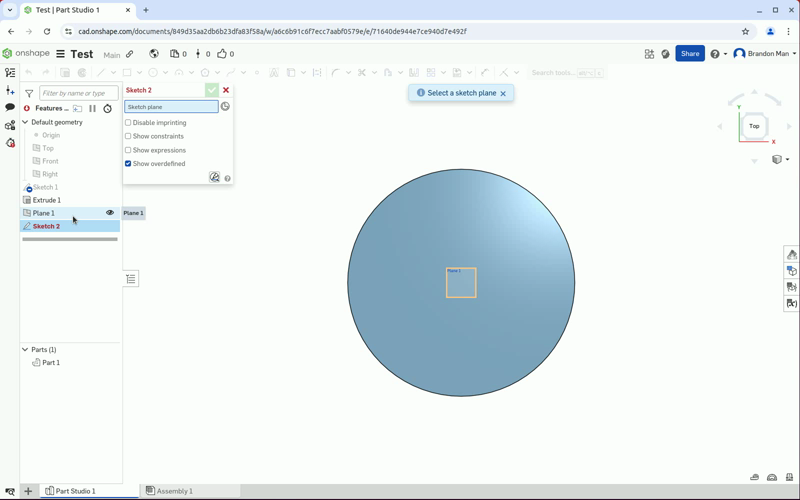
click(73, 215)
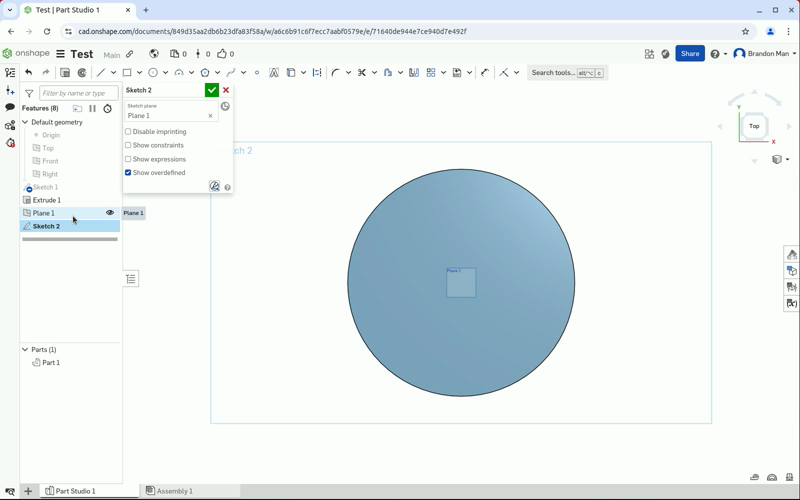
mouse_move(73, 352)
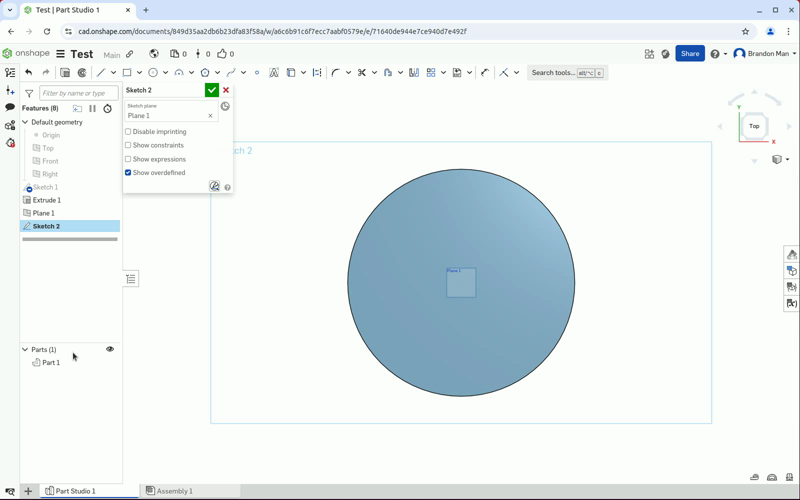
key(y)
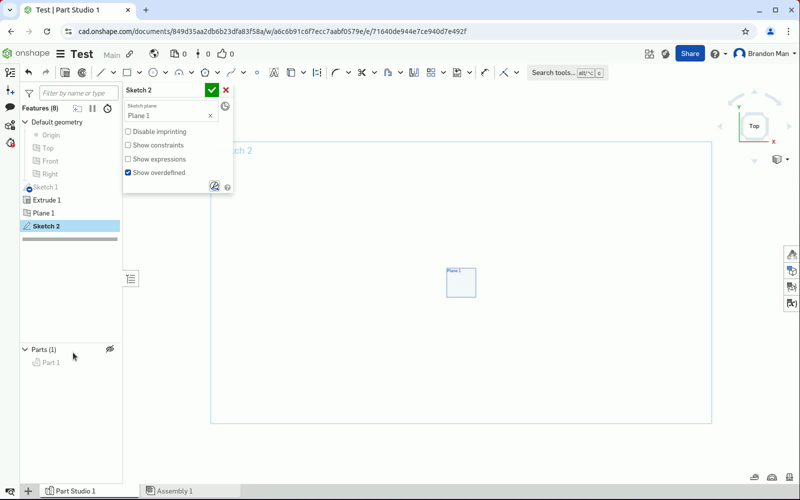
key(c)
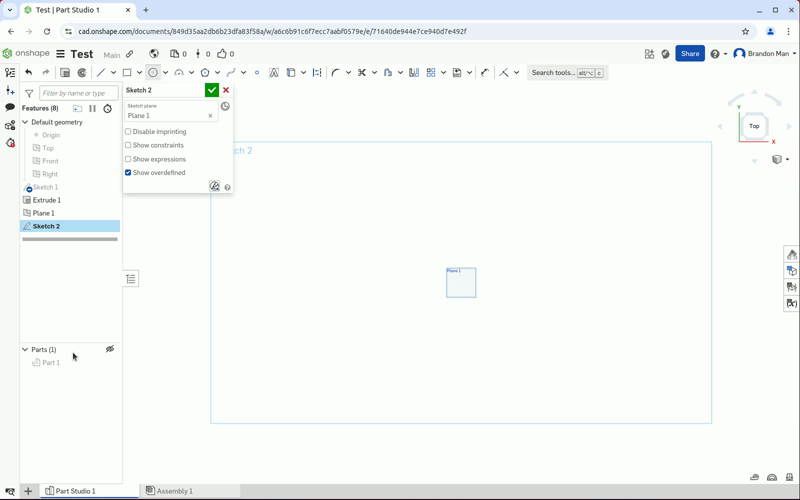
key_down(shift)
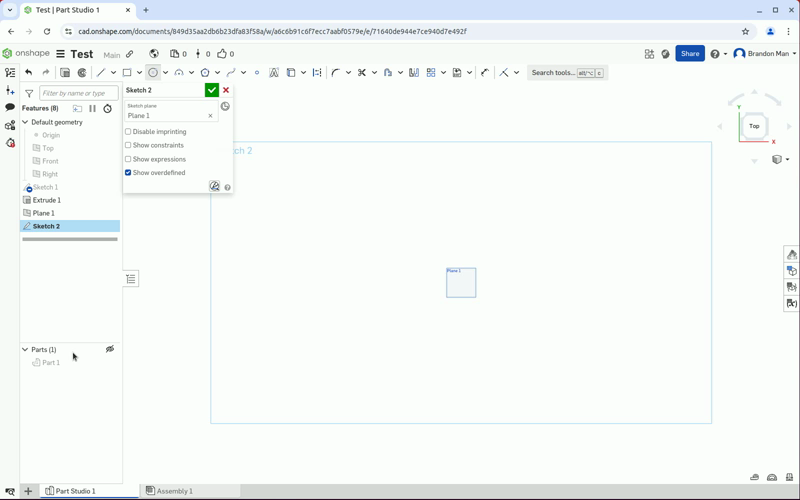
mouse_move(461, 282)
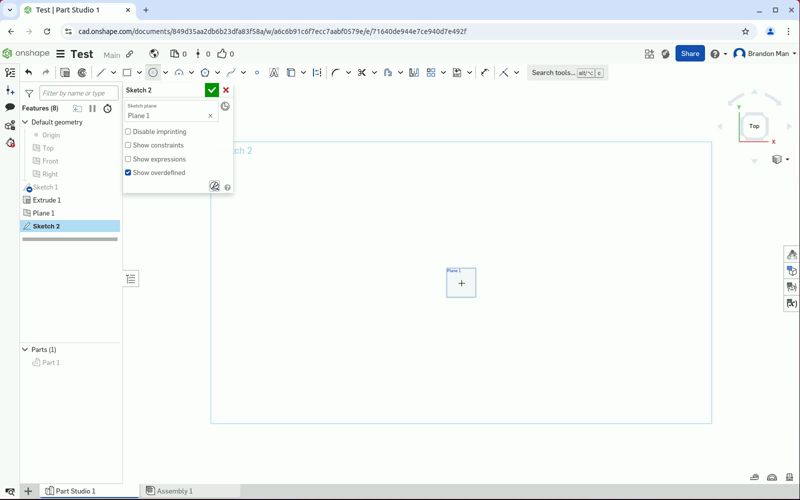
click(461, 282)
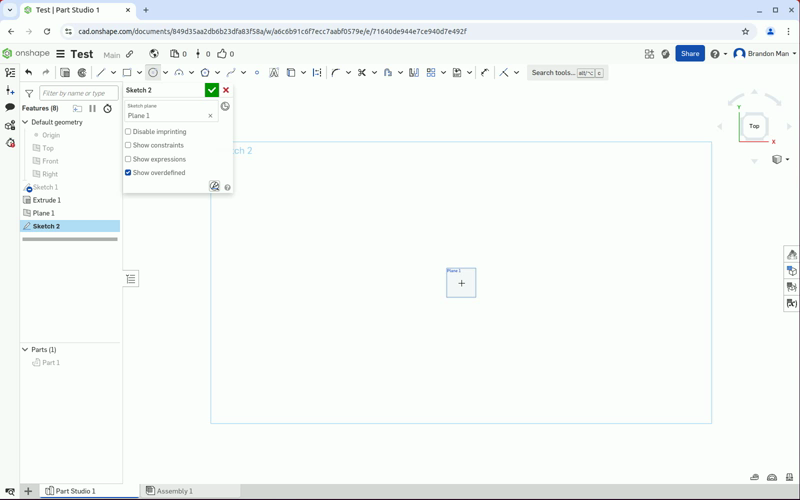
key_up(shift)
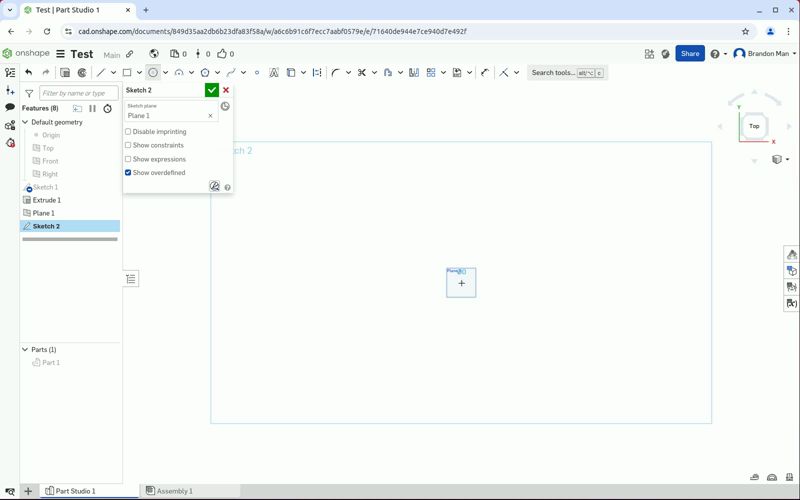
mouse_move(522, 282)
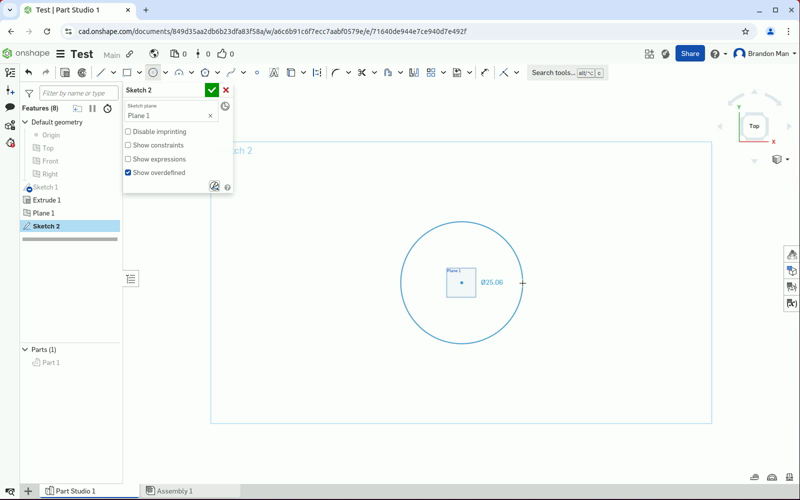
click(522, 282)
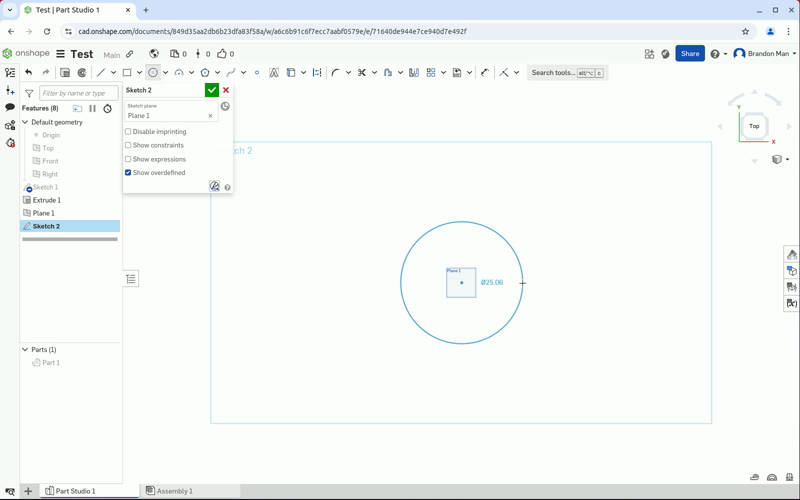
key(esc)
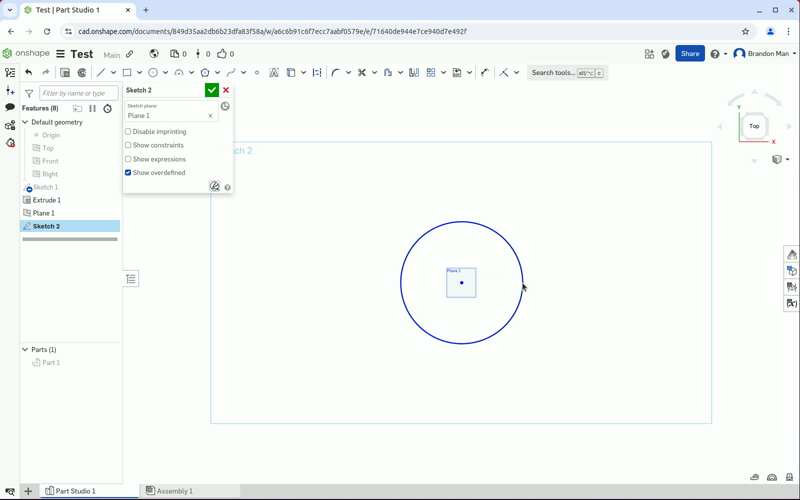
mouse_move(494, 286)
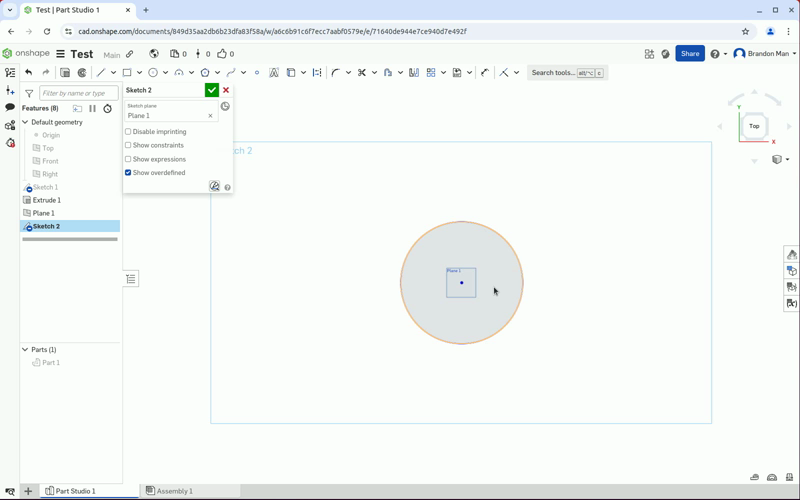
click(494, 286)
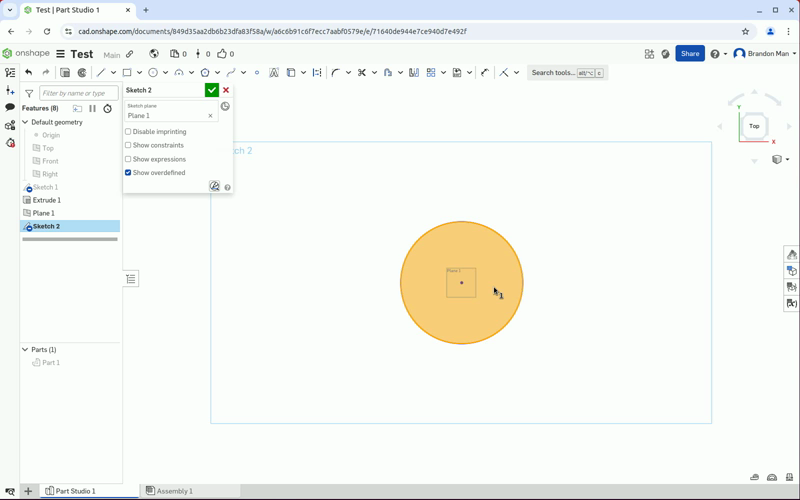
mouse_move(73, 352)
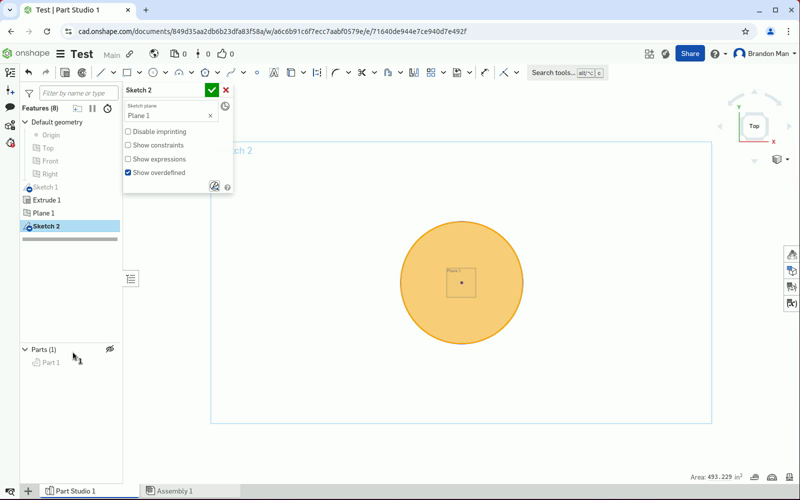
key(shift+y)
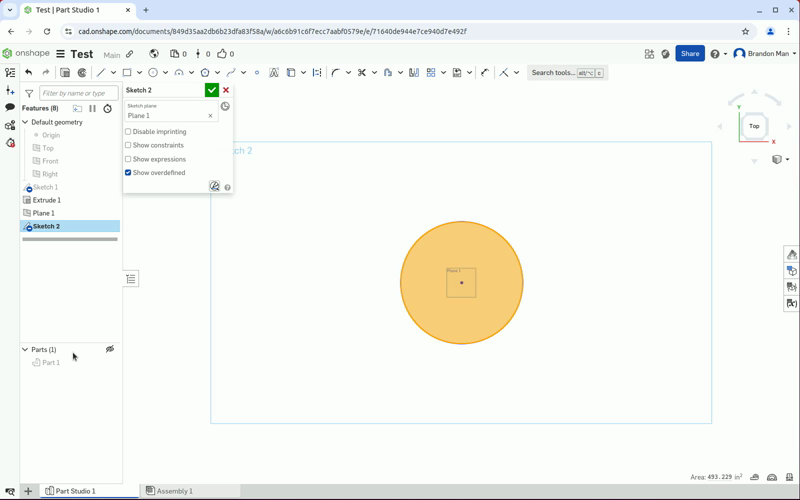
key(shift+e)
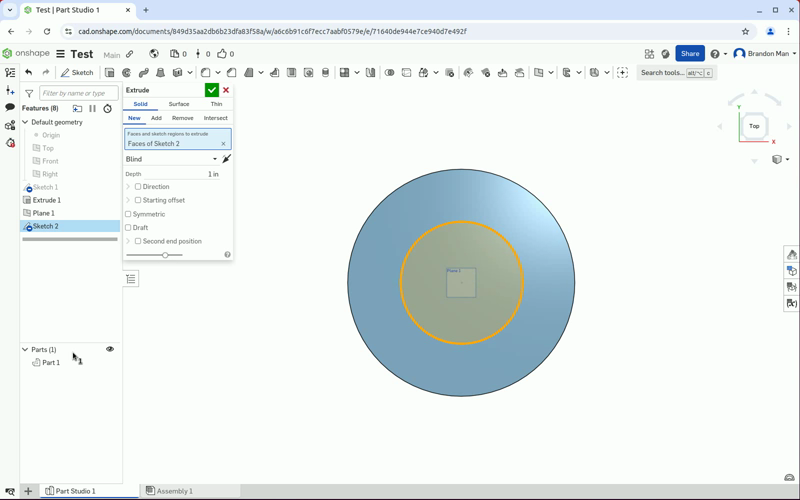
mouse_move(143, 106)
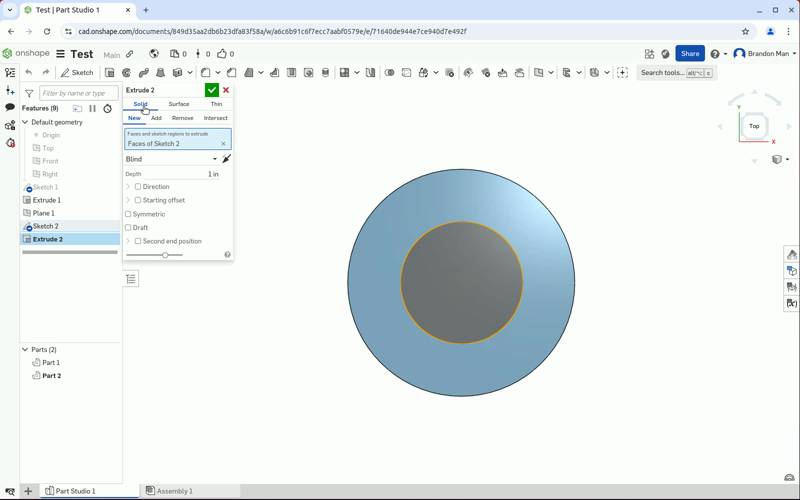
click(143, 106)
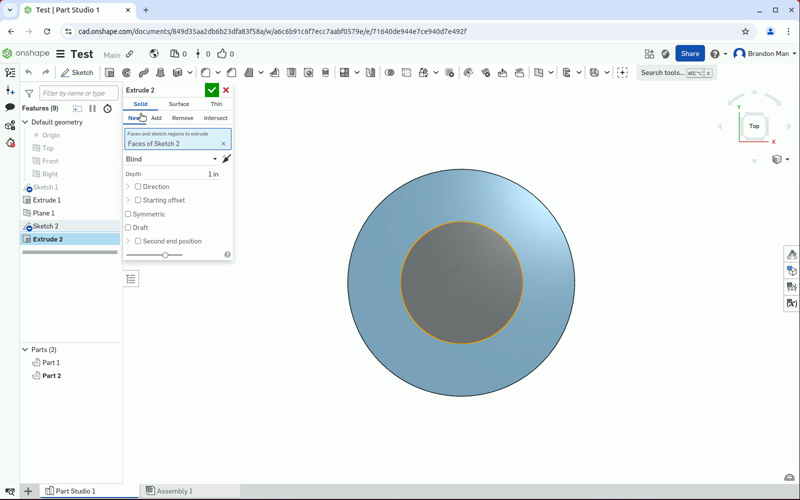
mouse_move(137, 120)
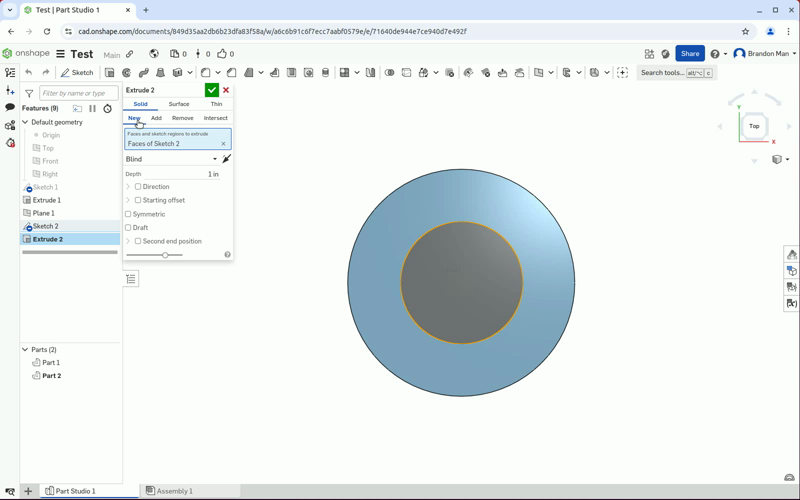
click(137, 120)
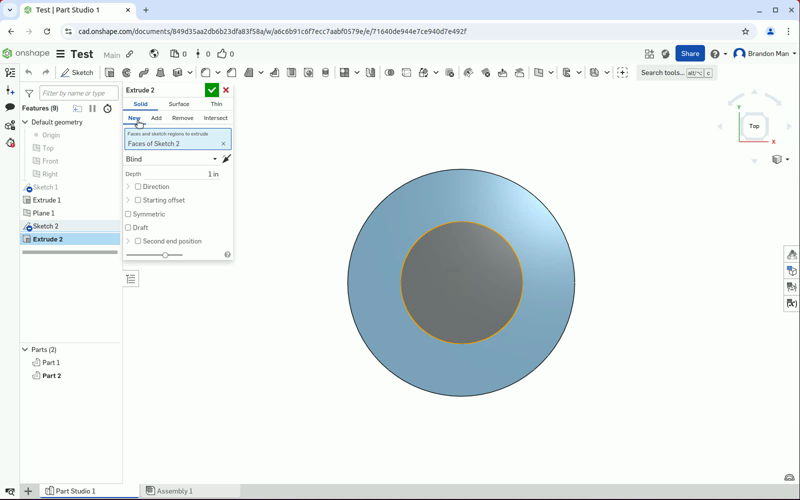
key(tab, 4)
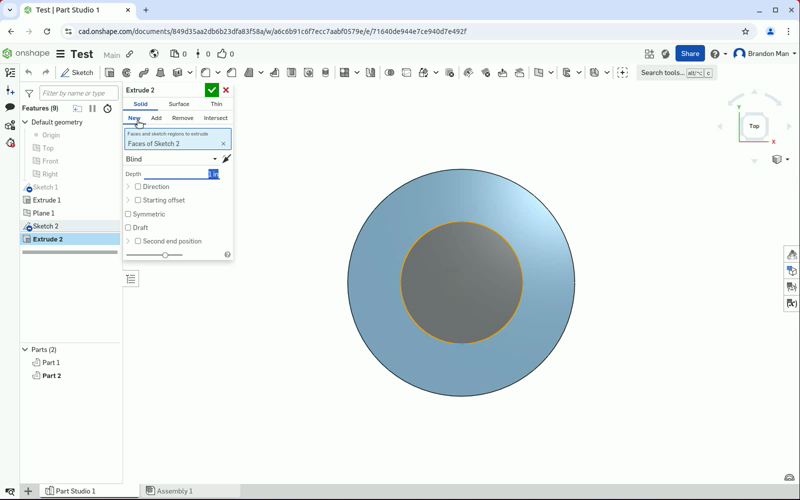
text(1.204)
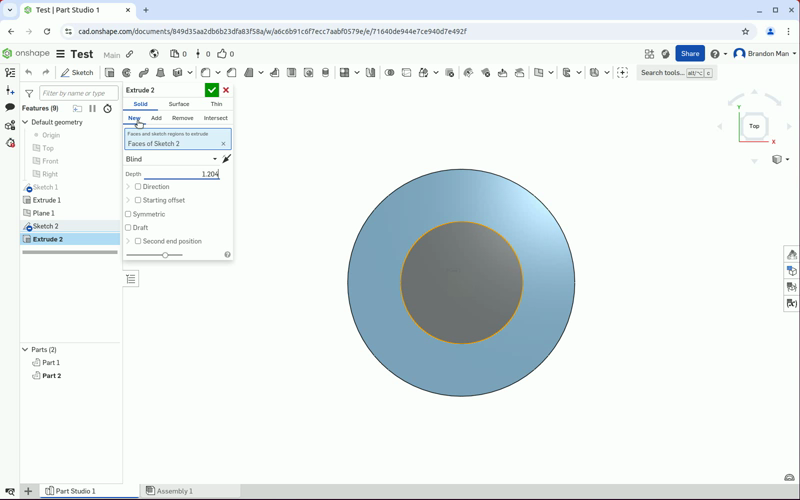
key(enter)
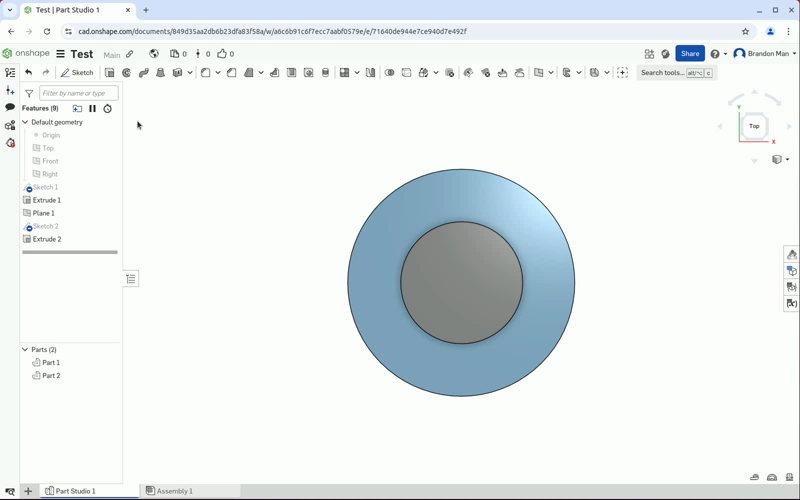
key(shift+h)
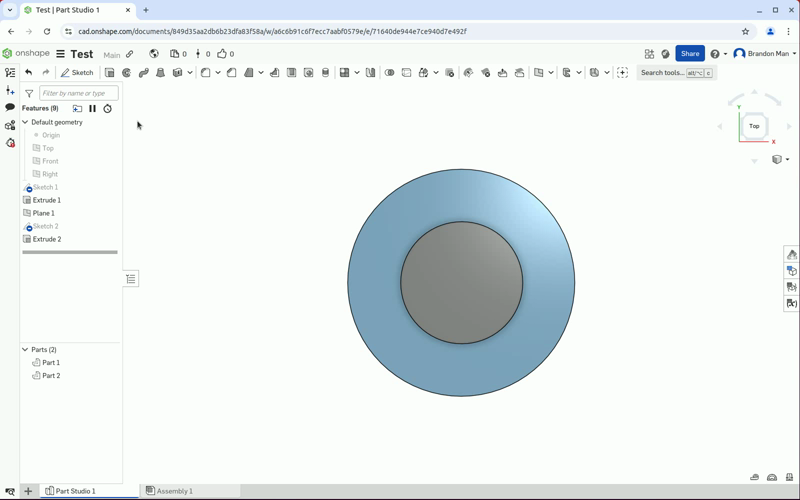
key(shift+h)
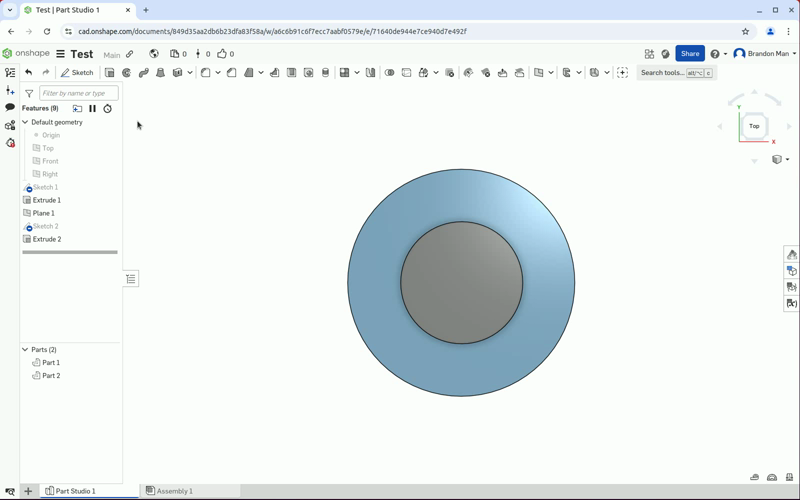
mouse_move(73, 189)
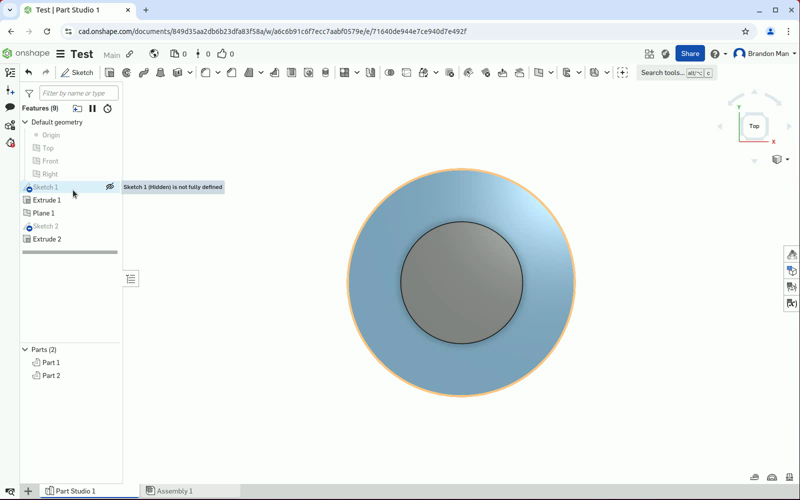
click(73, 189)
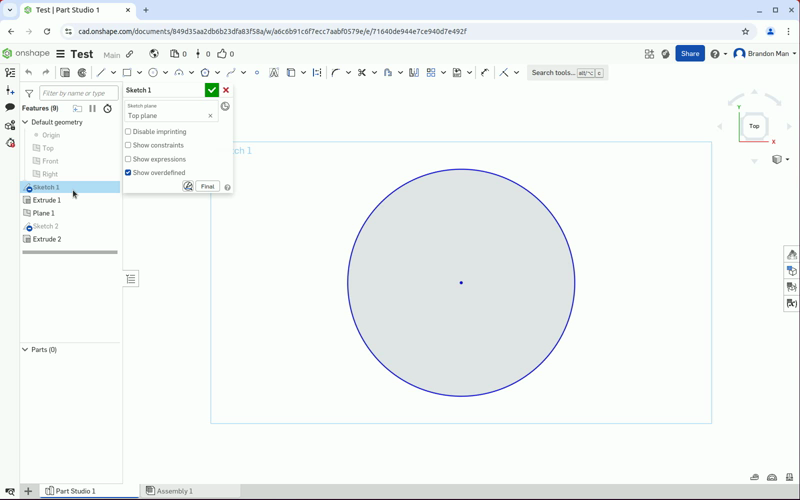
mouse_move(229, 92)
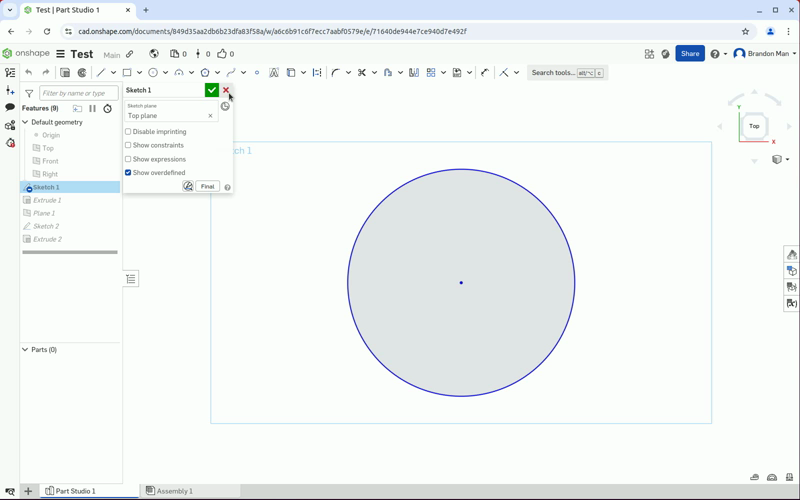
click(229, 92)
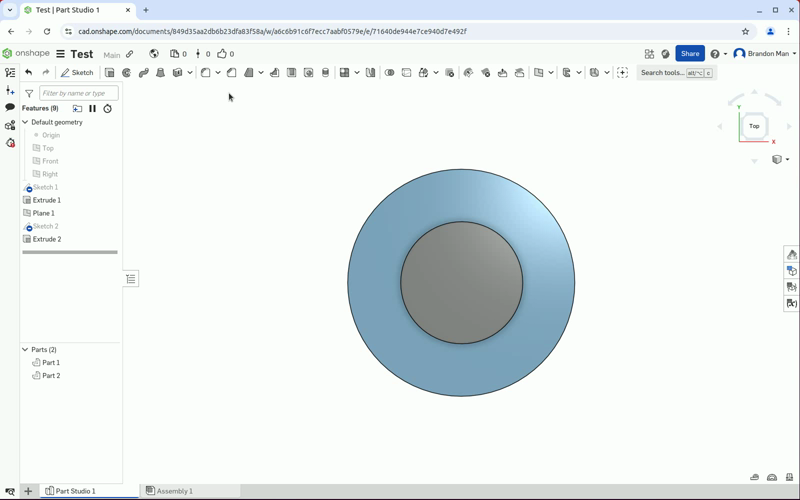
mouse_move(541, 75)
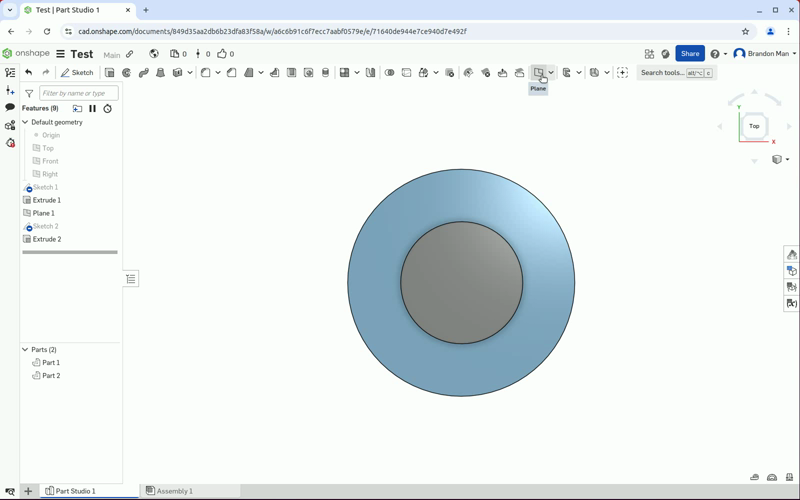
click(541, 75)
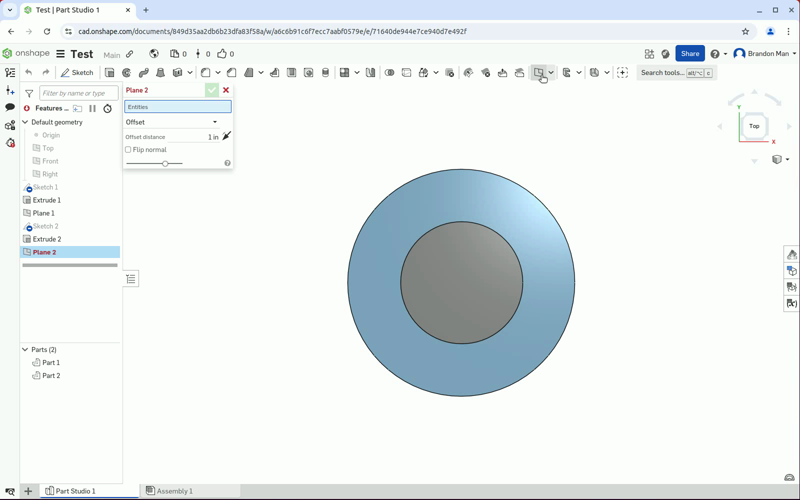
mouse_move(73, 150)
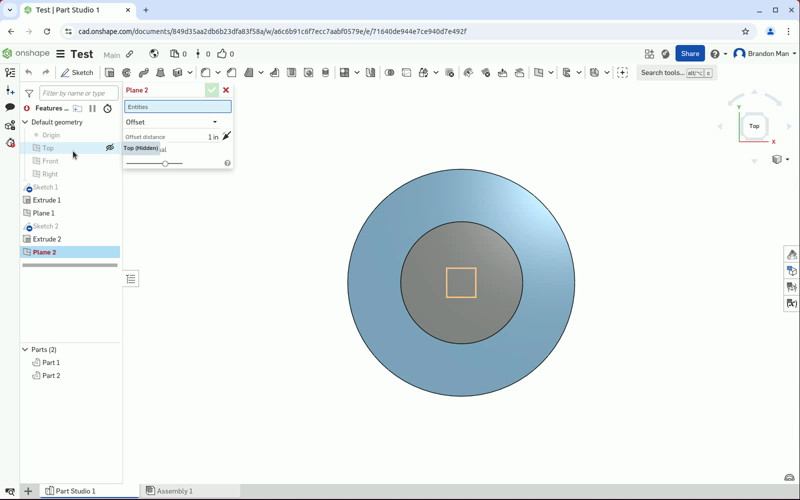
click(73, 150)
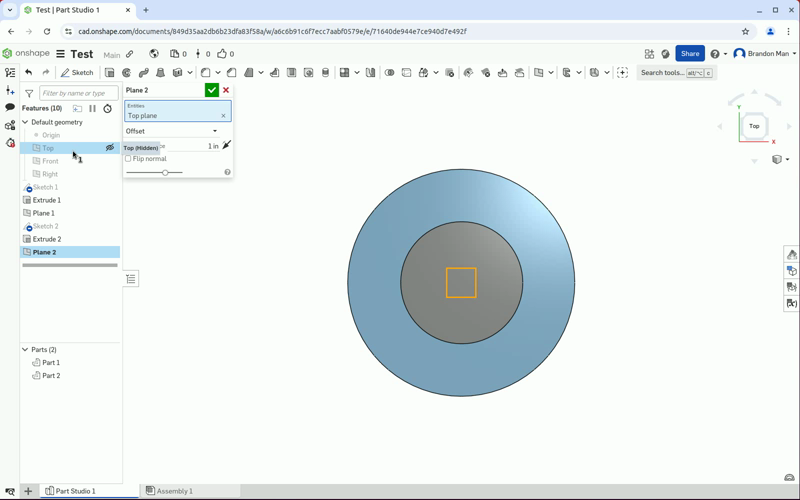
key(tab, 2)
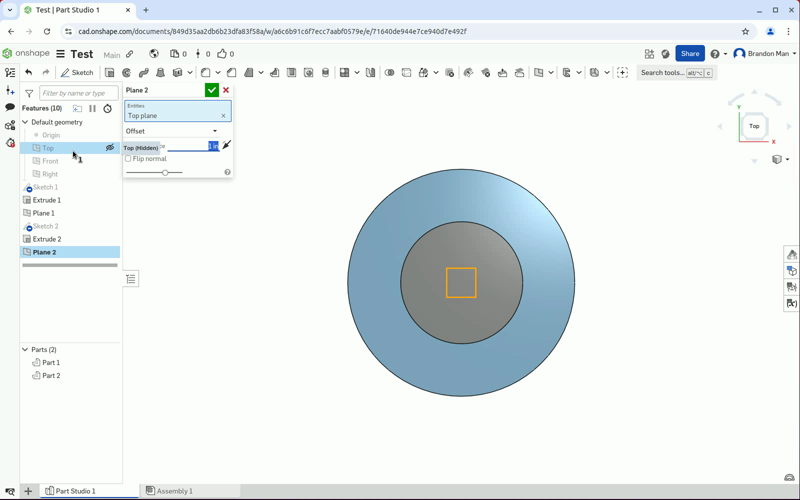
text(3.851)
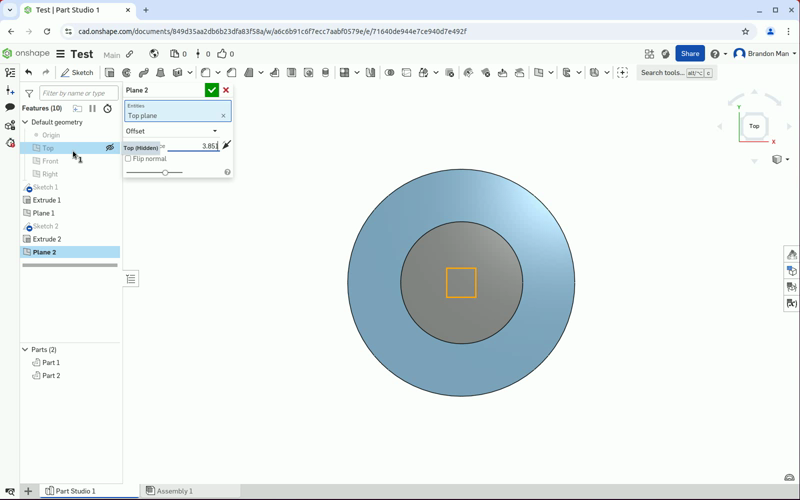
key(enter, 2)
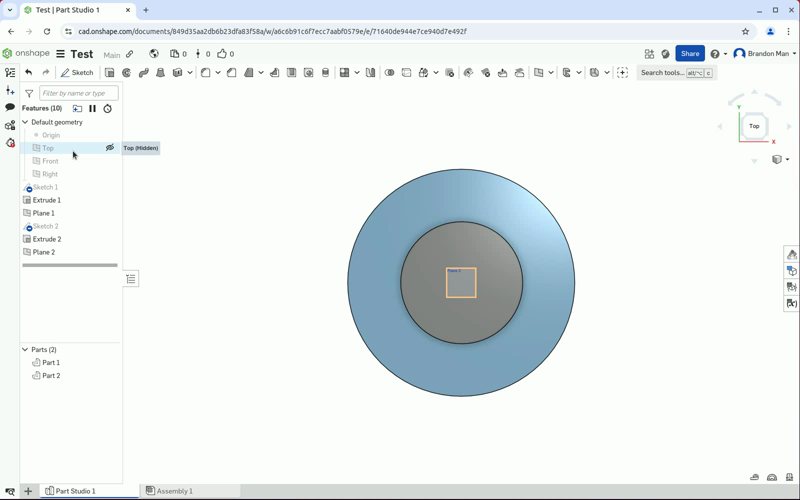
key(shift+s)
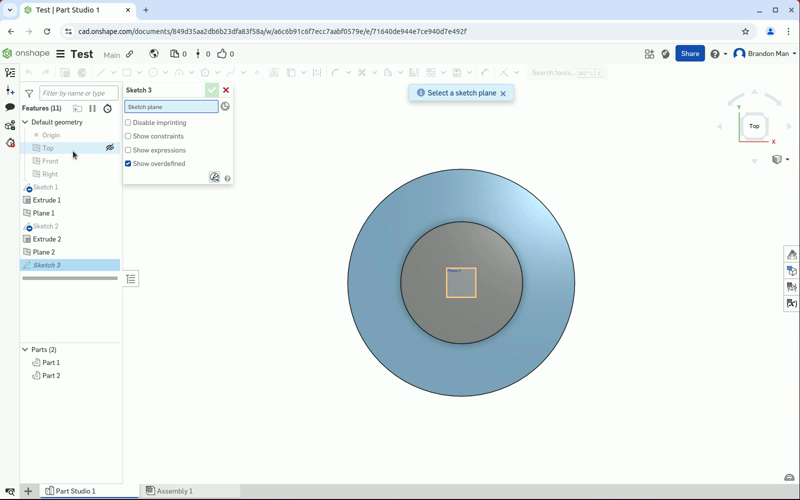
mouse_move(73, 254)
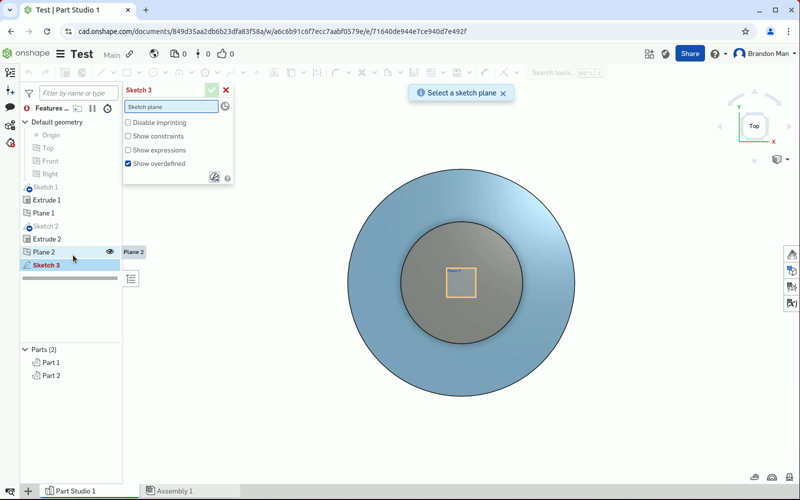
click(73, 254)
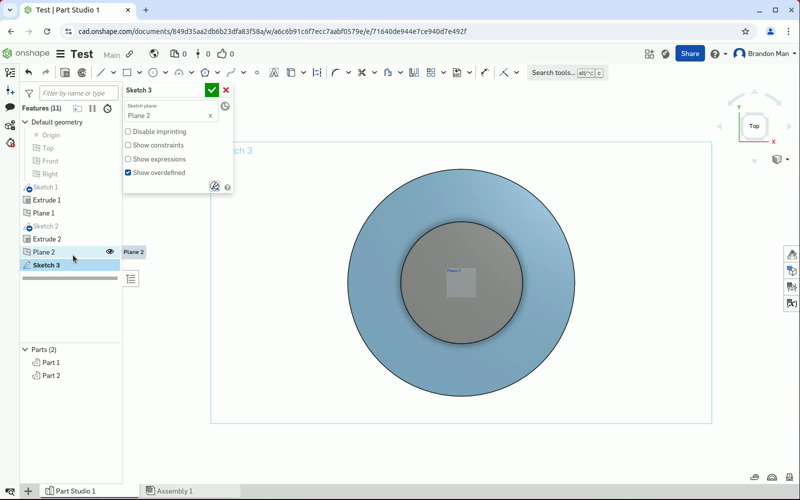
mouse_move(73, 352)
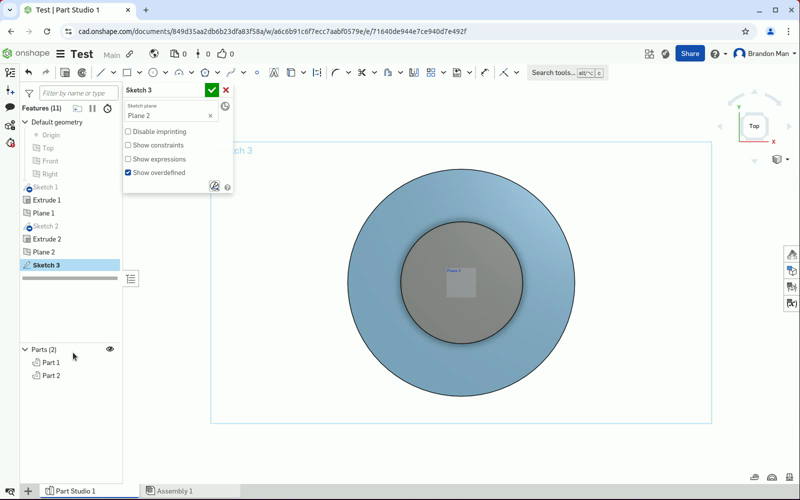
key(y)
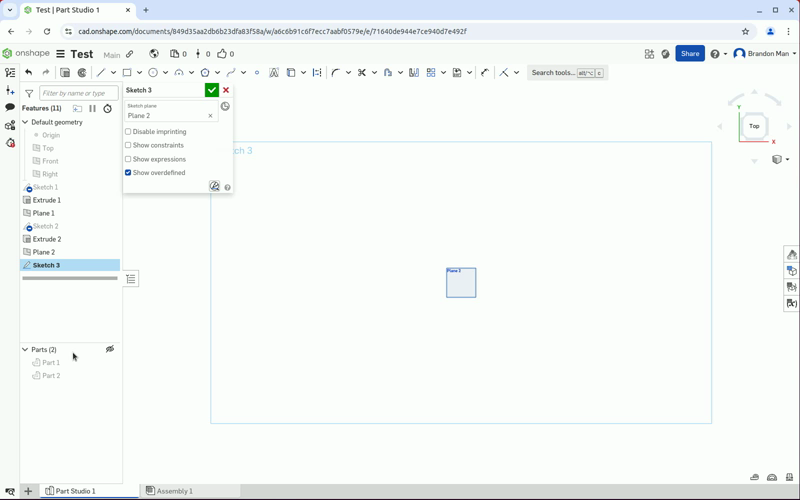
key(c)
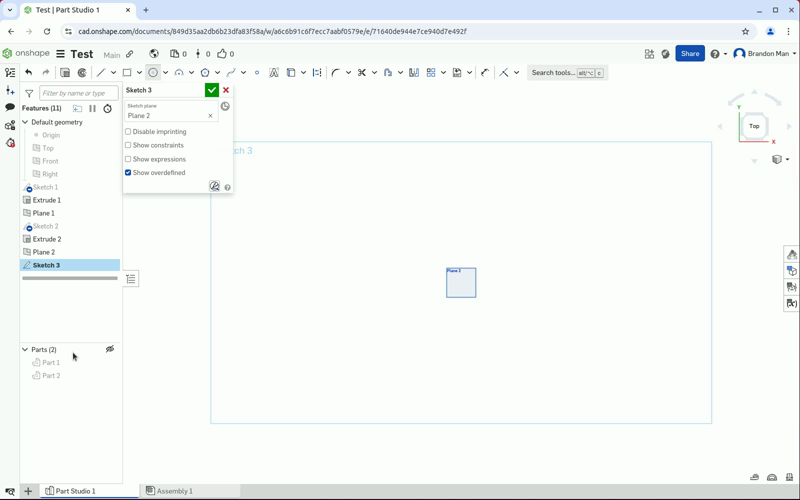
key_down(shift)
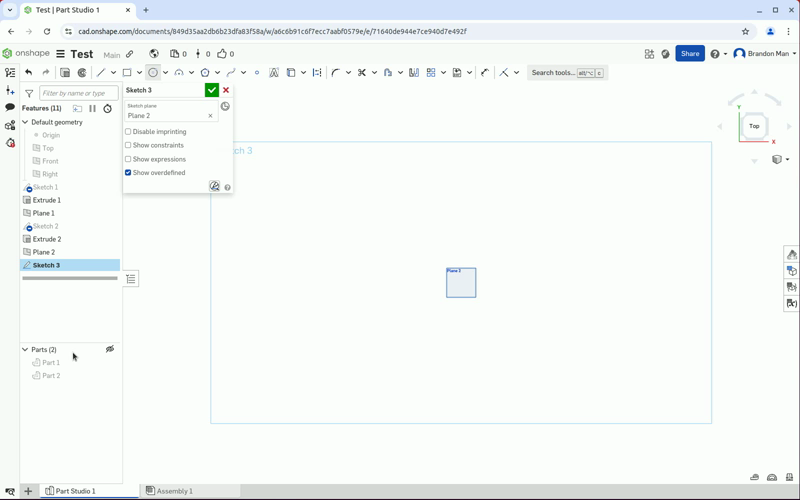
mouse_move(461, 282)
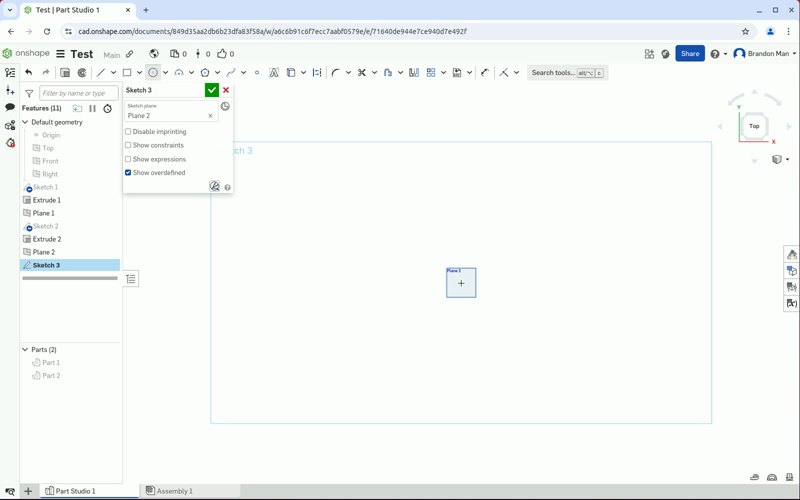
click(461, 282)
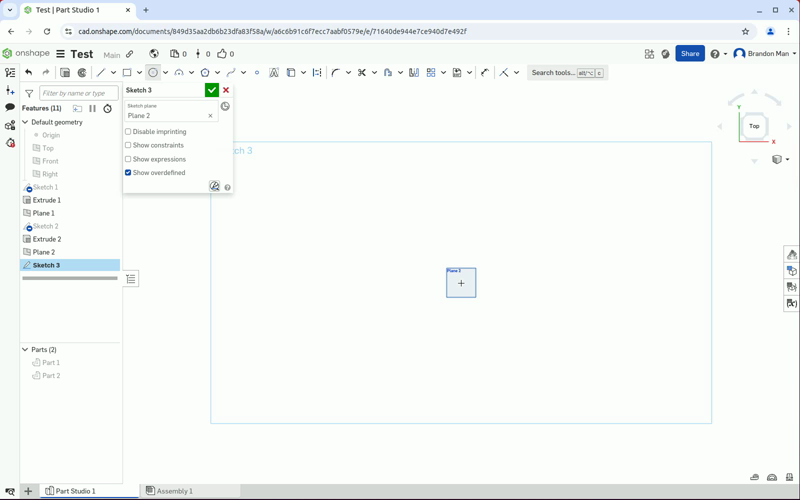
key_up(shift)
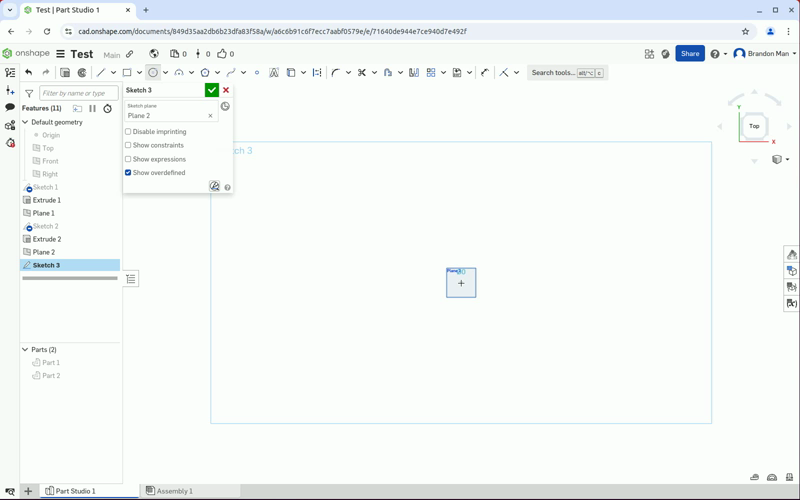
mouse_move(501, 282)
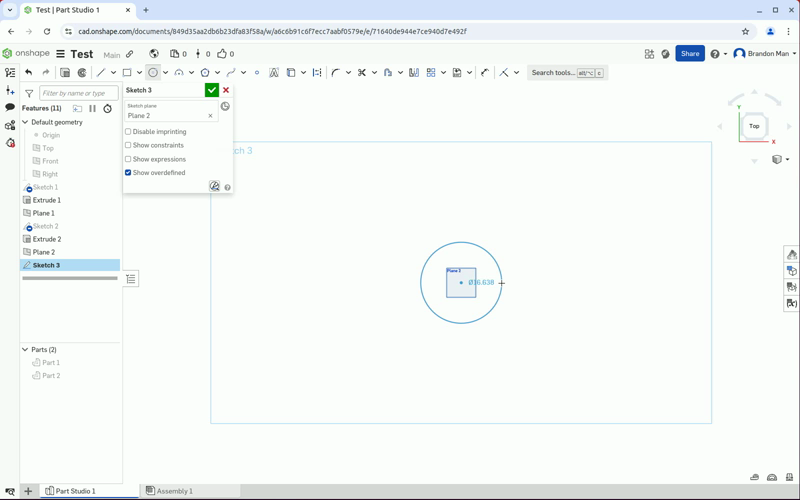
click(501, 282)
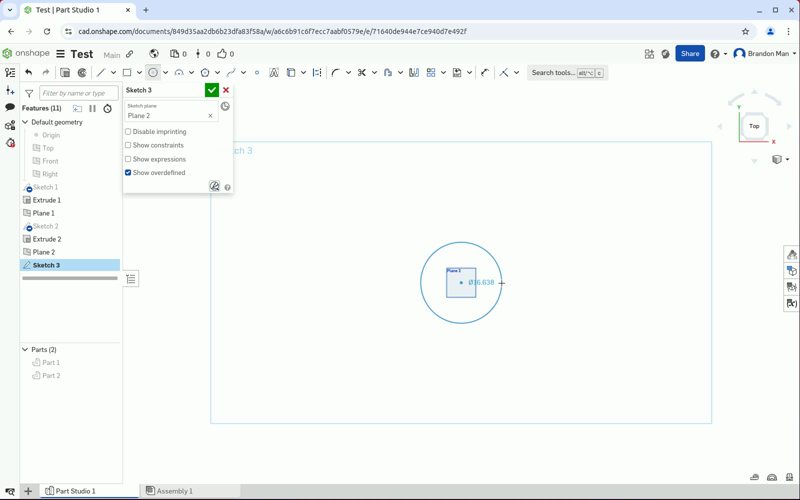
key(esc)
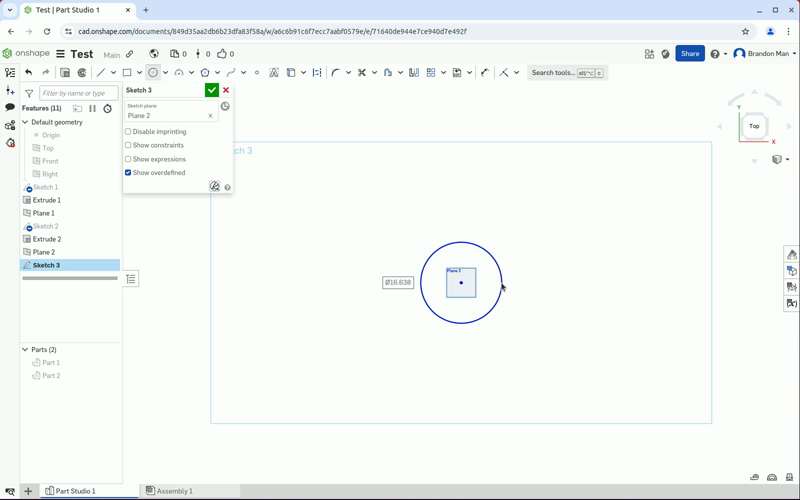
mouse_move(447, 268)
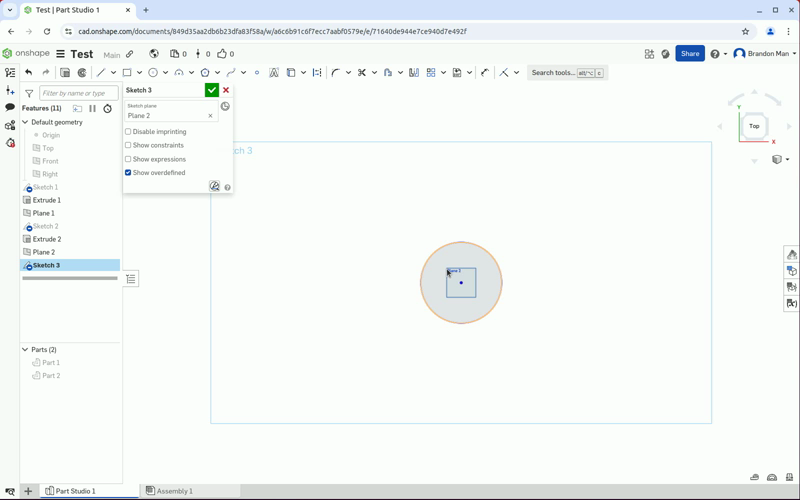
click(447, 268)
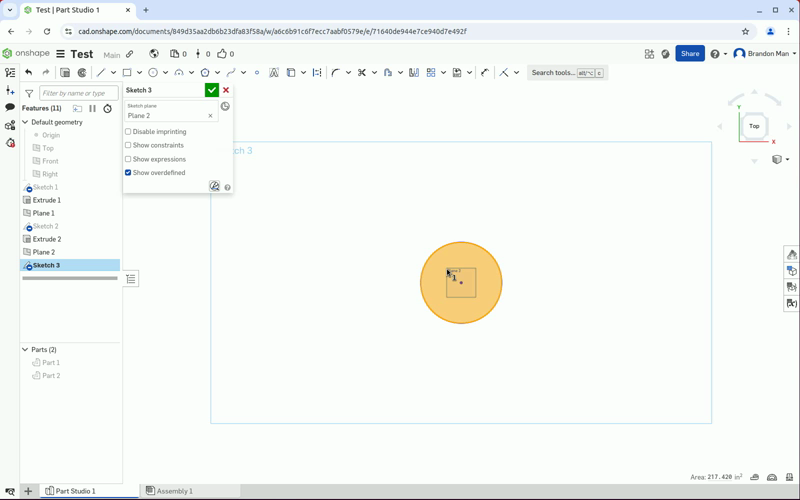
mouse_move(73, 352)
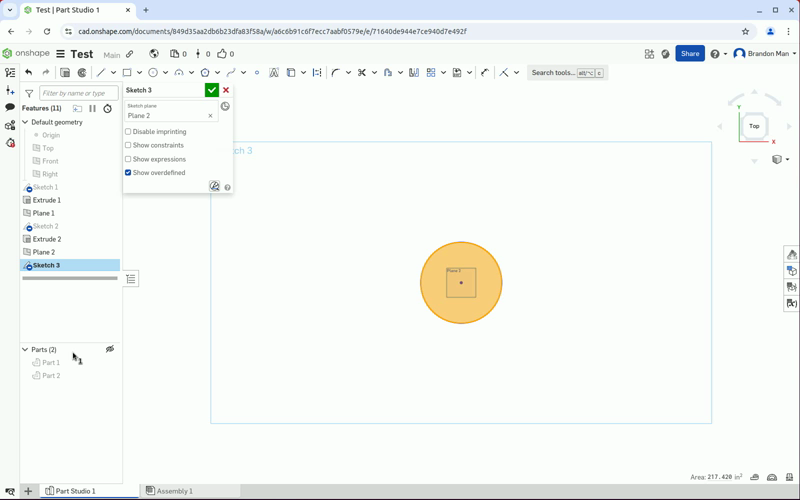
key(shift+y)
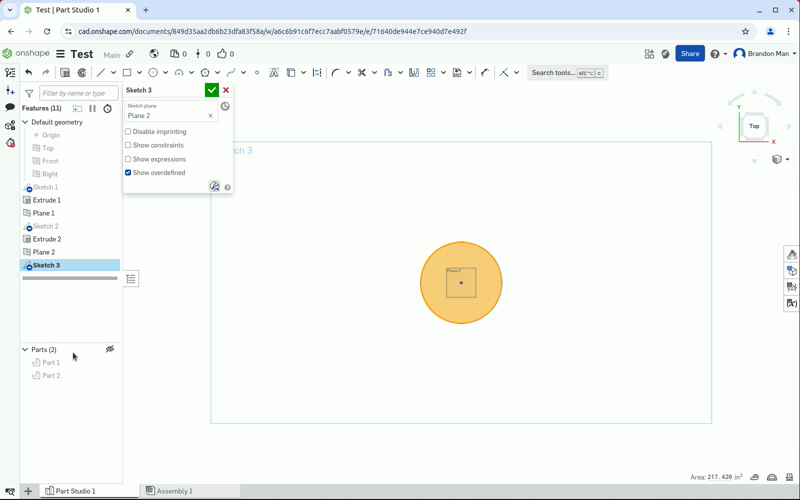
key(shift+e)
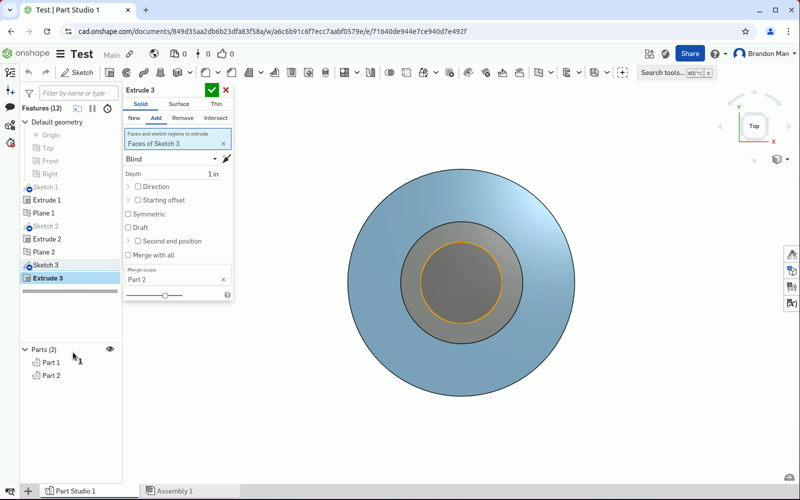
mouse_move(143, 106)
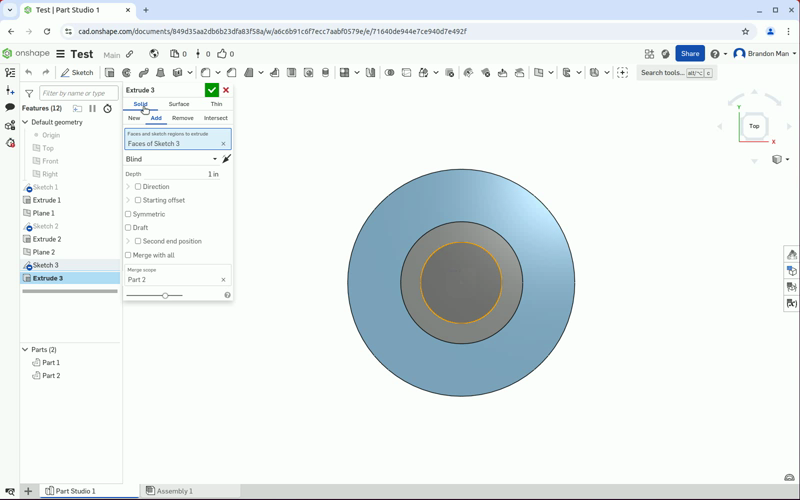
click(143, 106)
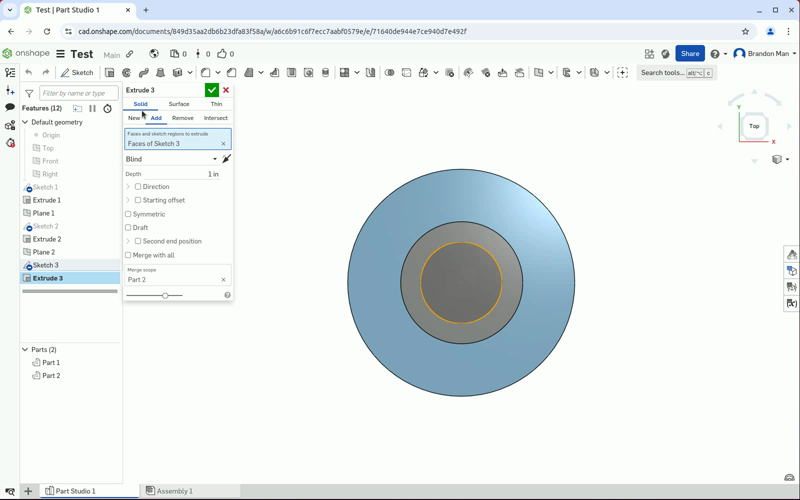
mouse_move(137, 120)
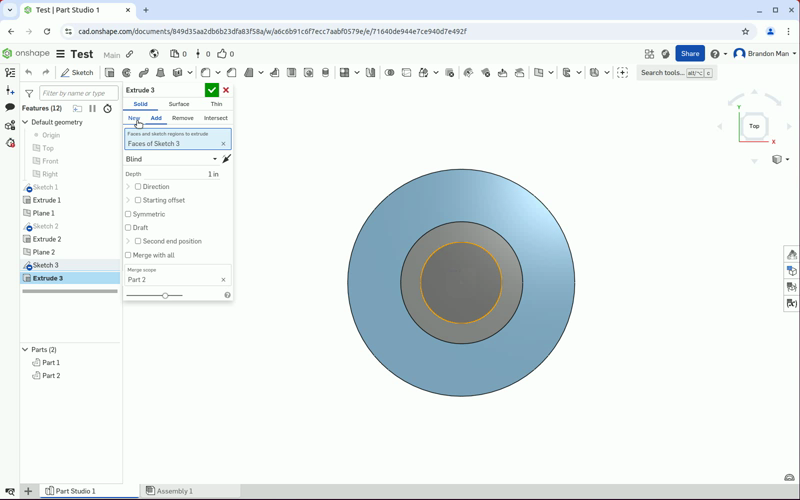
click(137, 120)
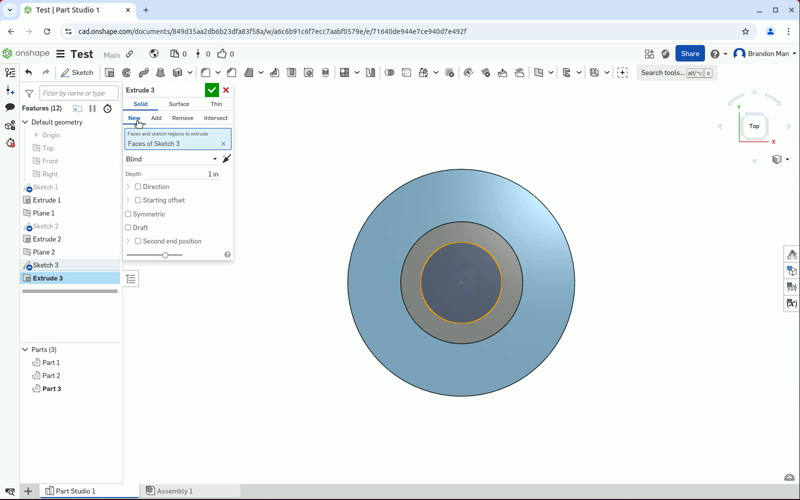
key(tab, 4)
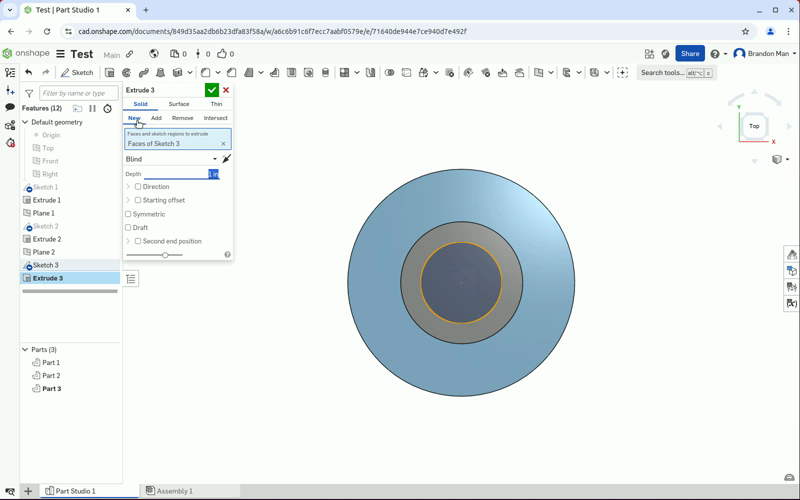
text(5.536)
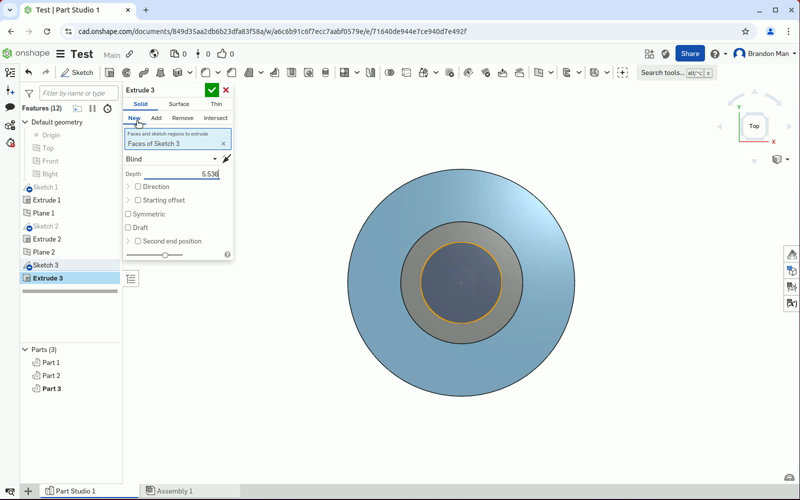
key(enter)
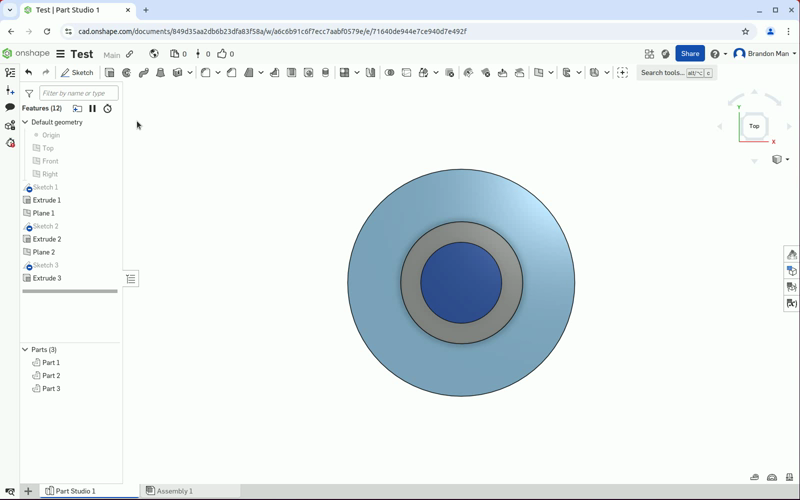
key(shift+h)
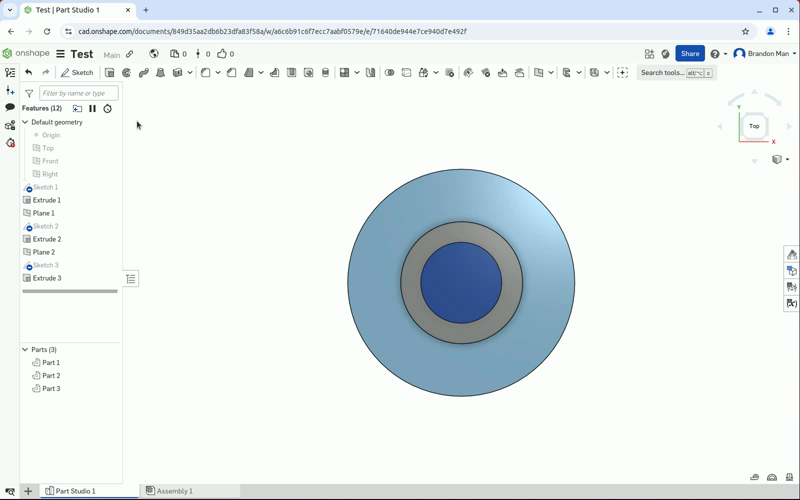
key(shift+h)
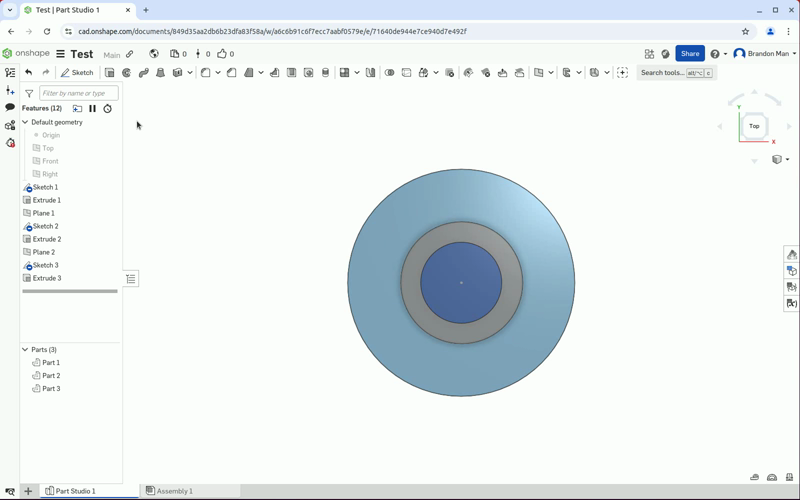
key(shift+7)
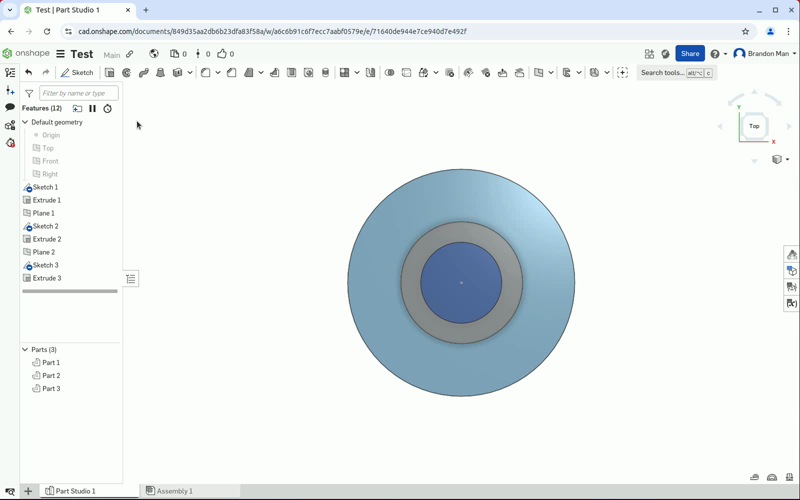
key(up, 3)
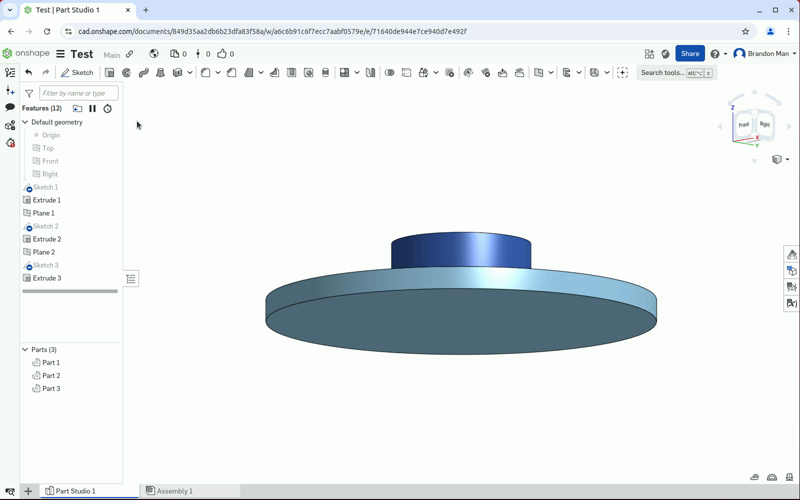
key(left, 3)
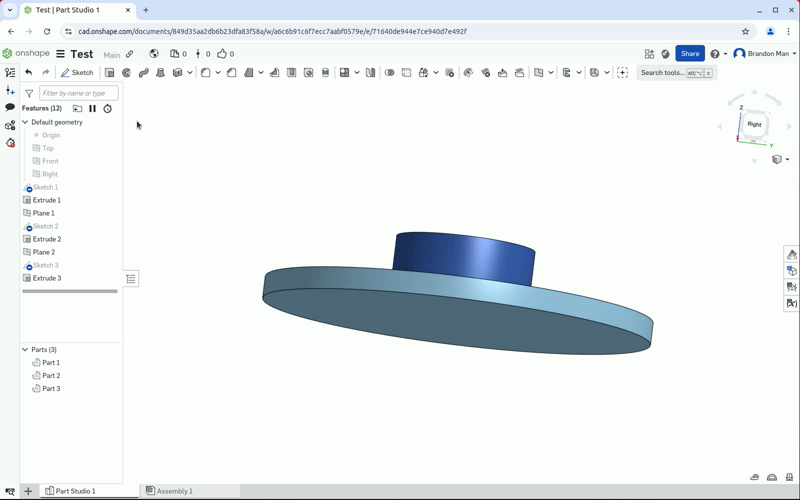
key(right, 3)
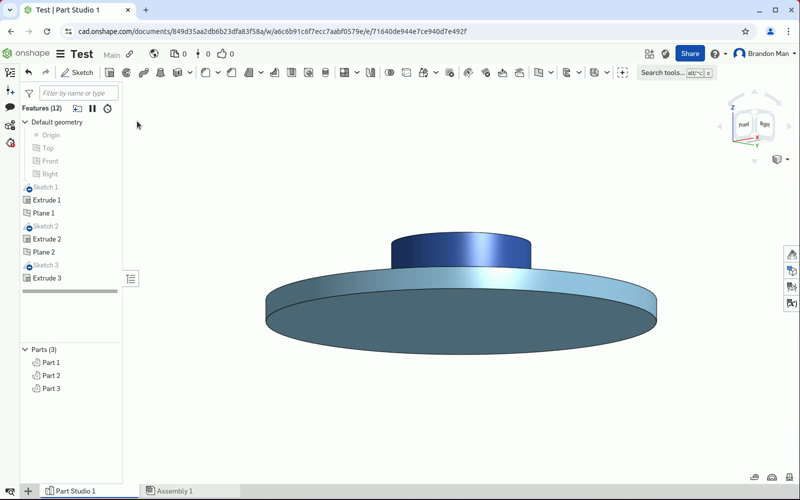
key(down, 3)
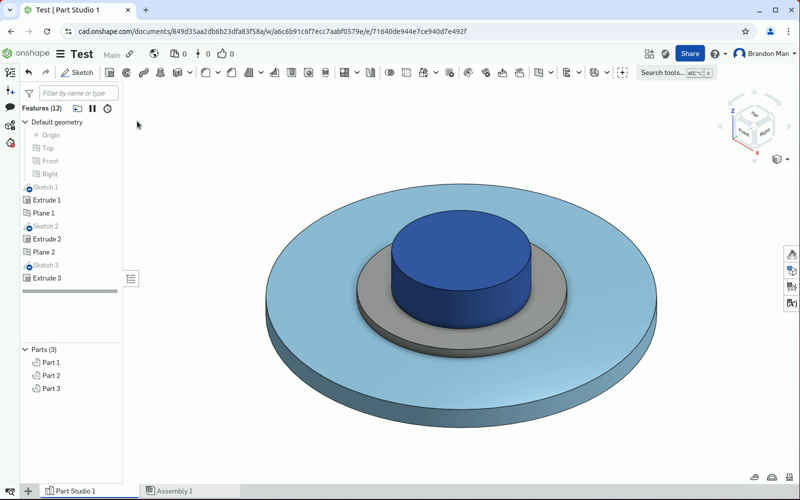
mouse_move(73, 189)
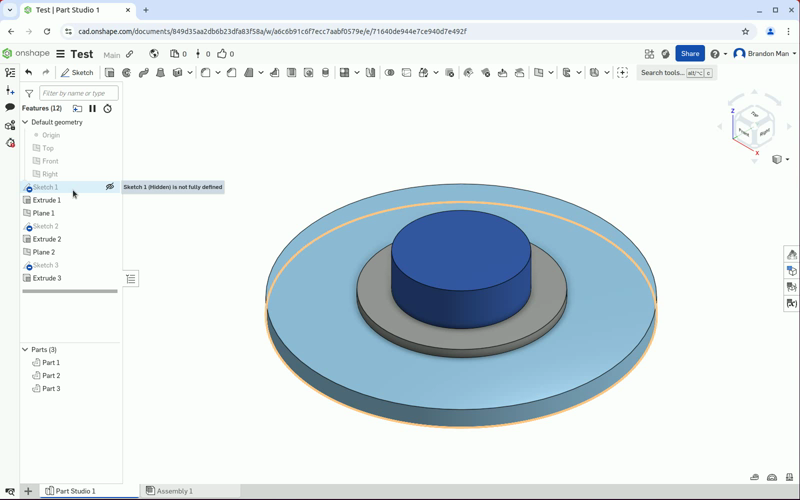
click(73, 189)